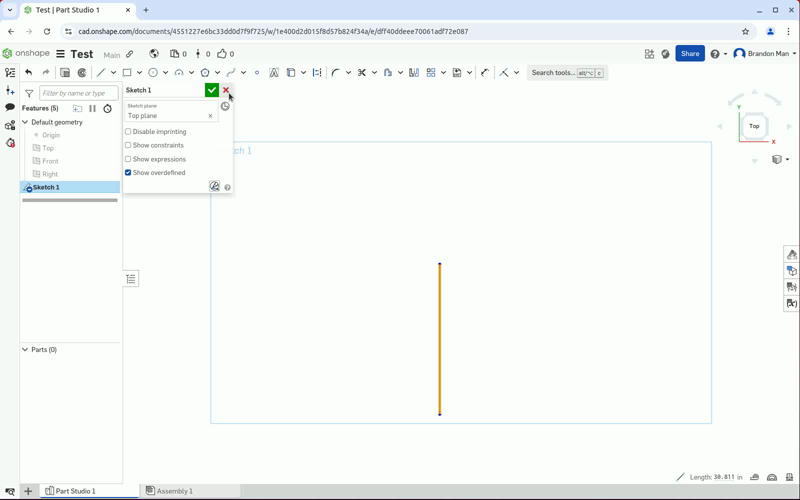
key(shift+h)
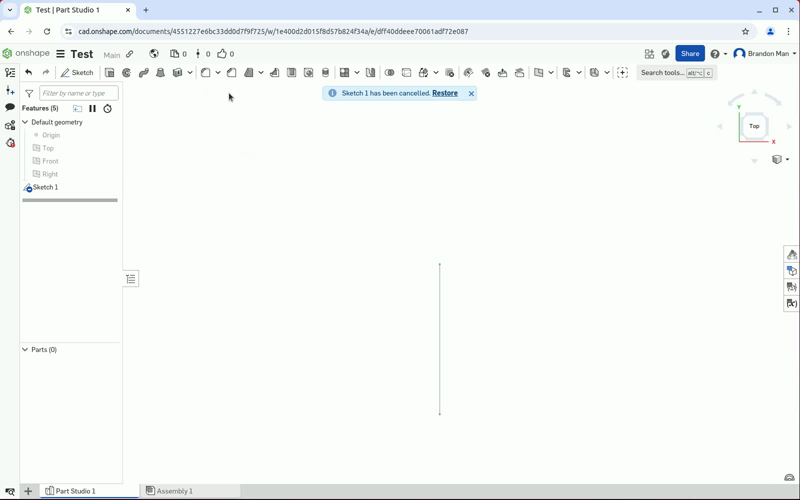
key(shift+s)
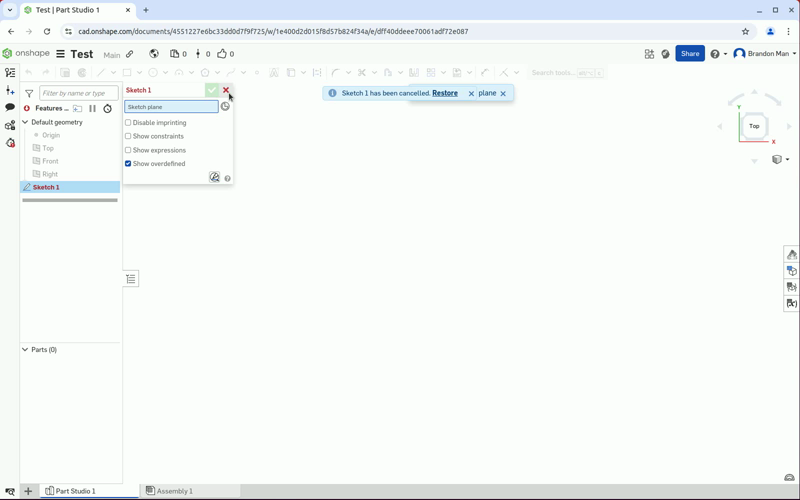
mouse_move(73, 150)
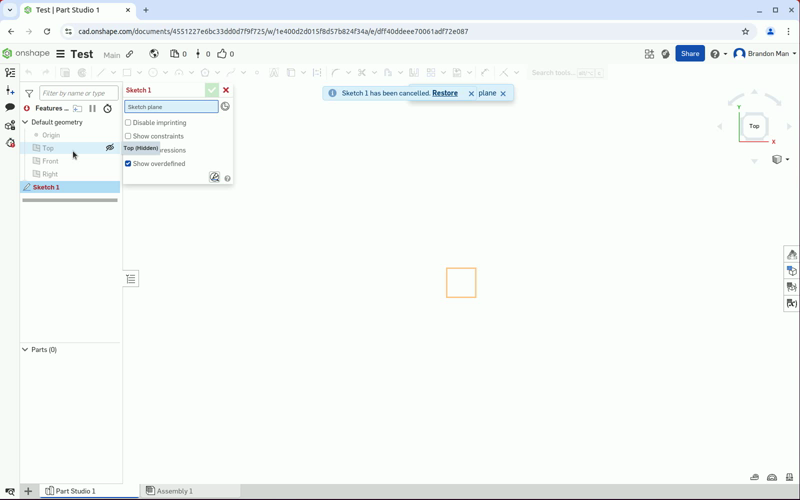
click(73, 150)
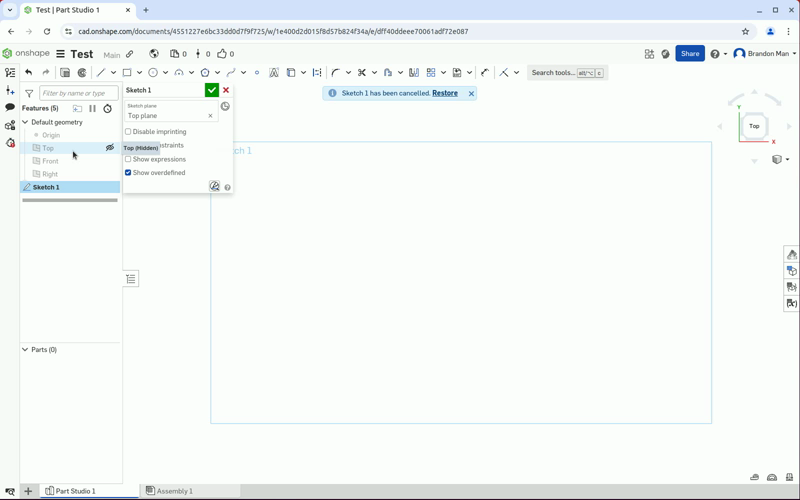
mouse_move(73, 352)
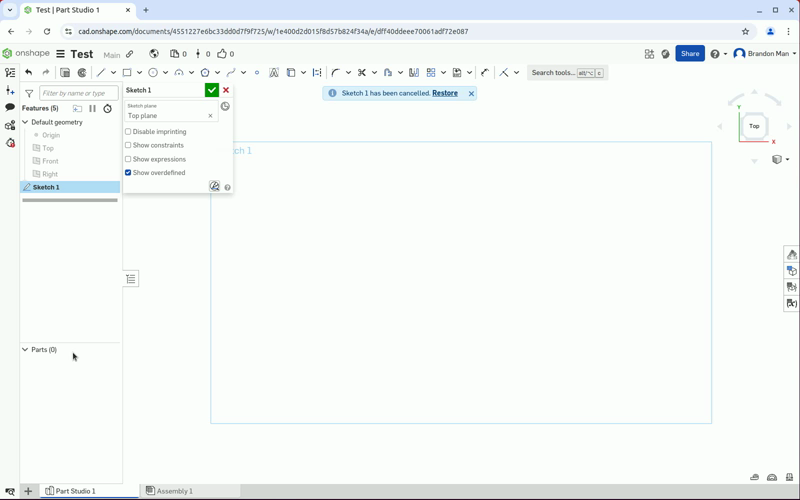
key(y)
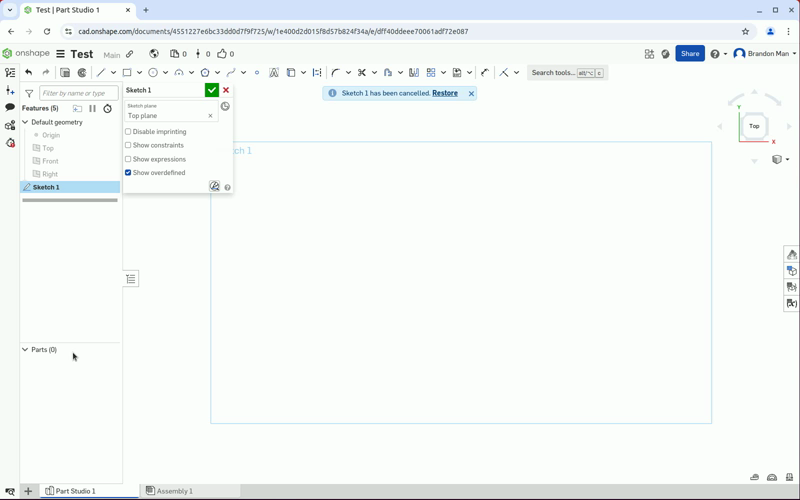
key(c)
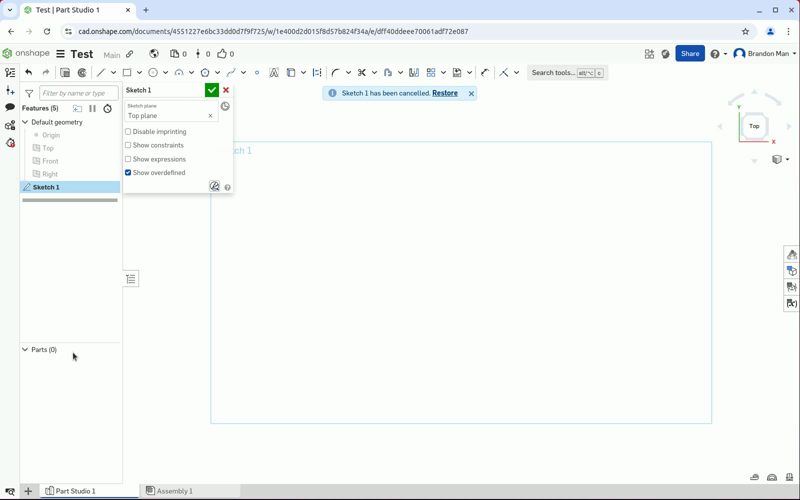
key_down(shift)
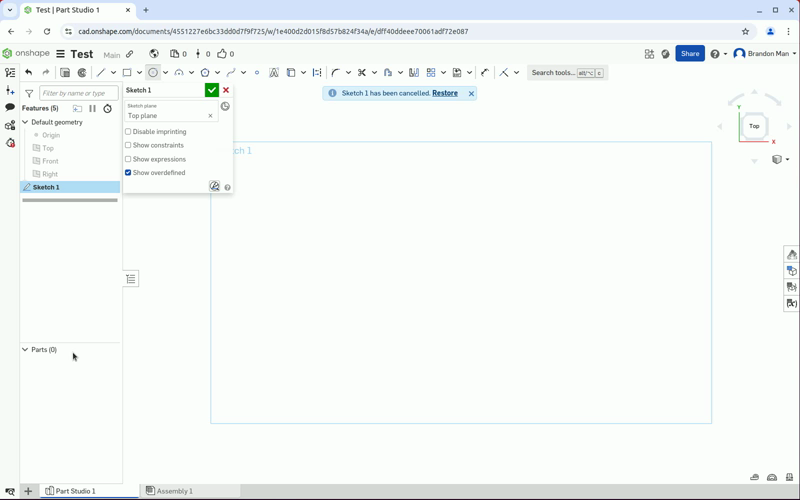
mouse_move(461, 282)
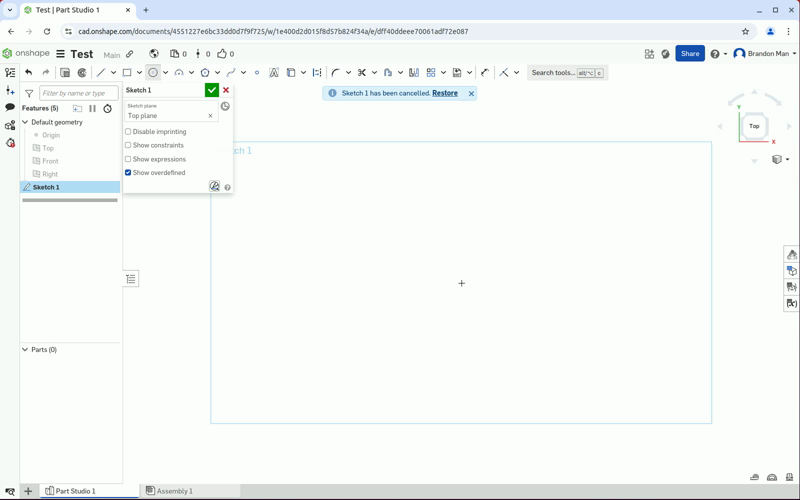
click(461, 282)
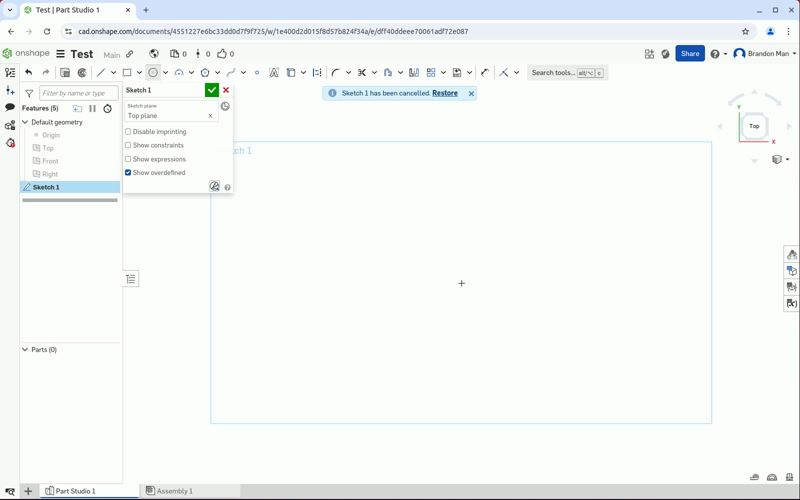
key_up(shift)
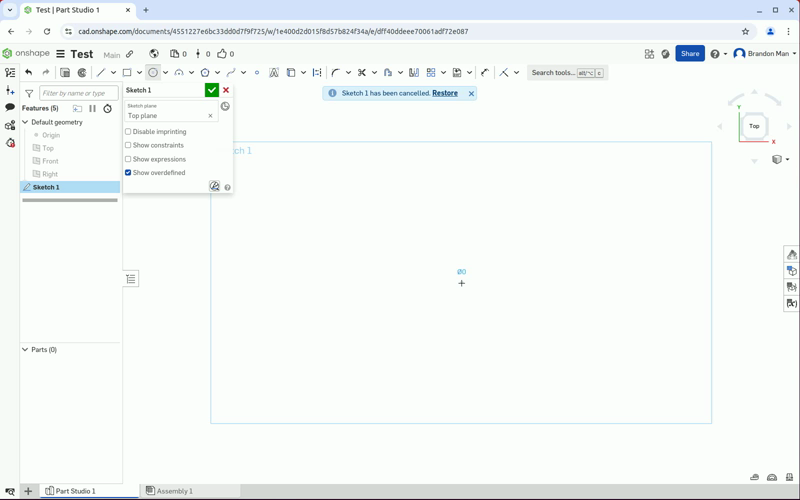
mouse_move(507, 282)
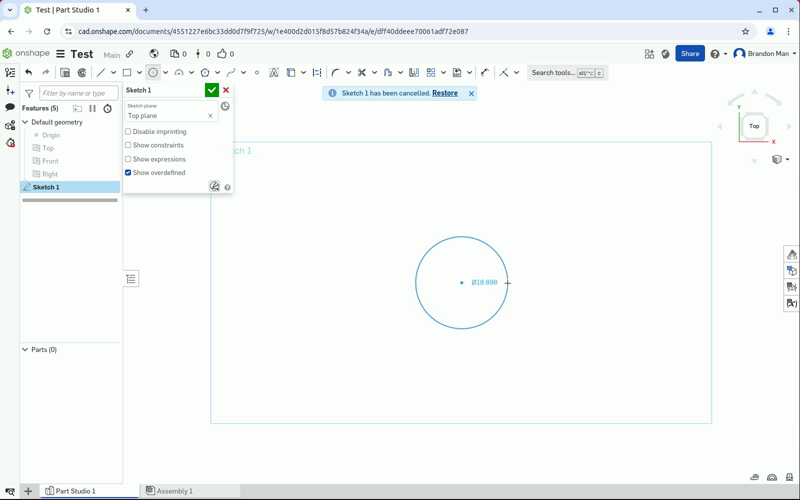
click(507, 282)
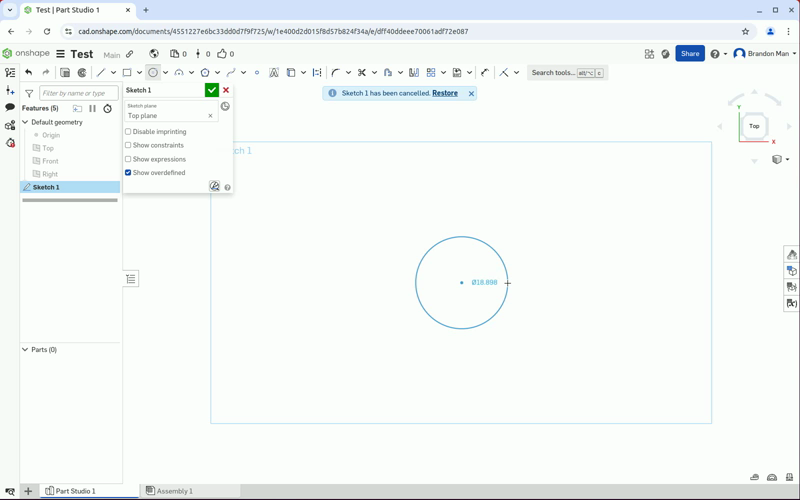
key(esc)
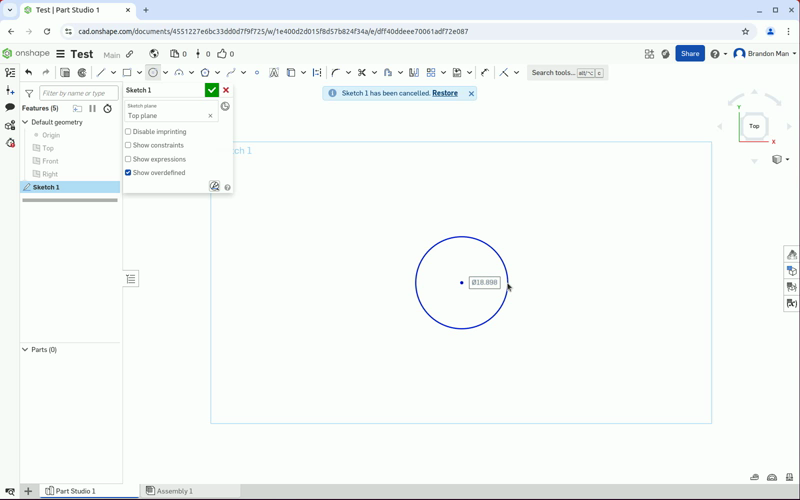
mouse_move(467, 247)
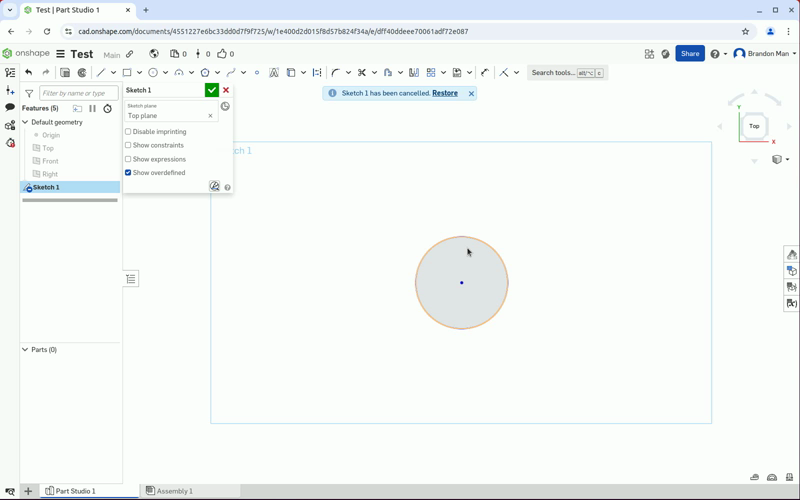
click(467, 247)
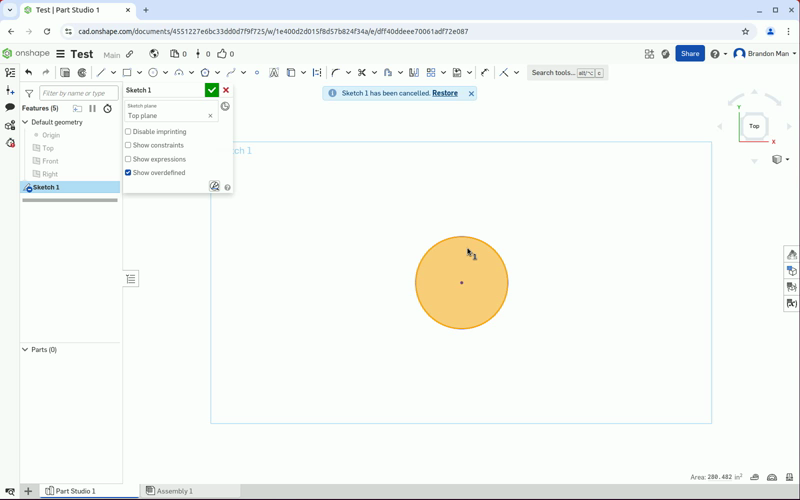
mouse_move(73, 352)
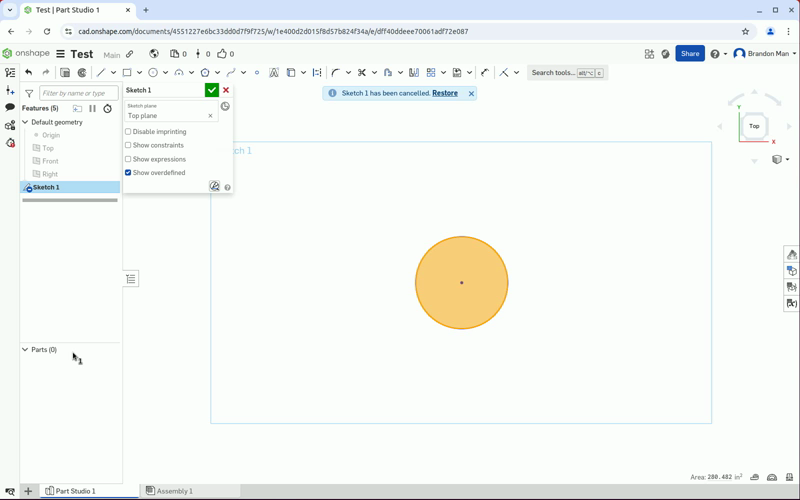
key(shift+y)
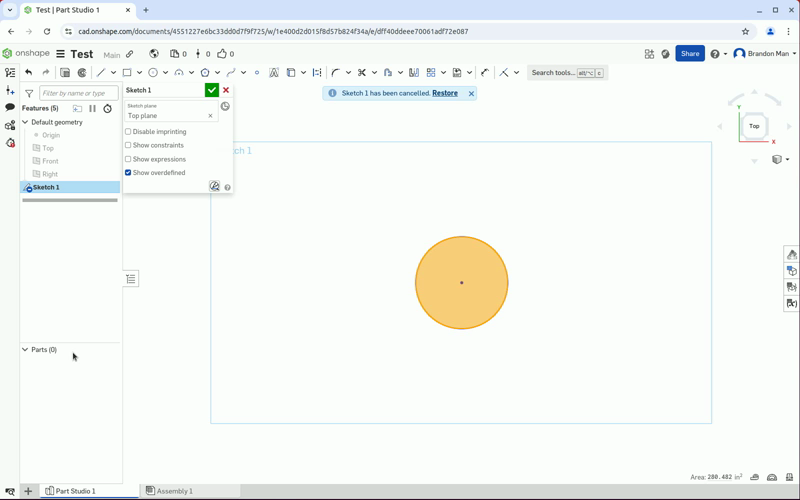
key(shift+e)
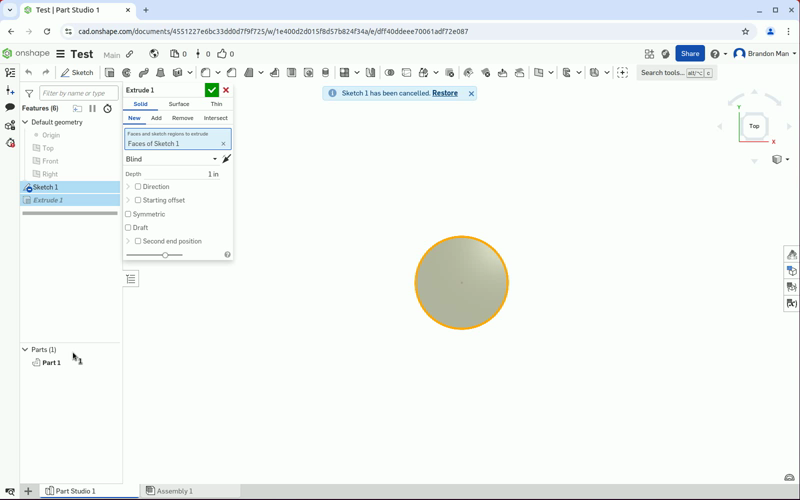
mouse_move(143, 106)
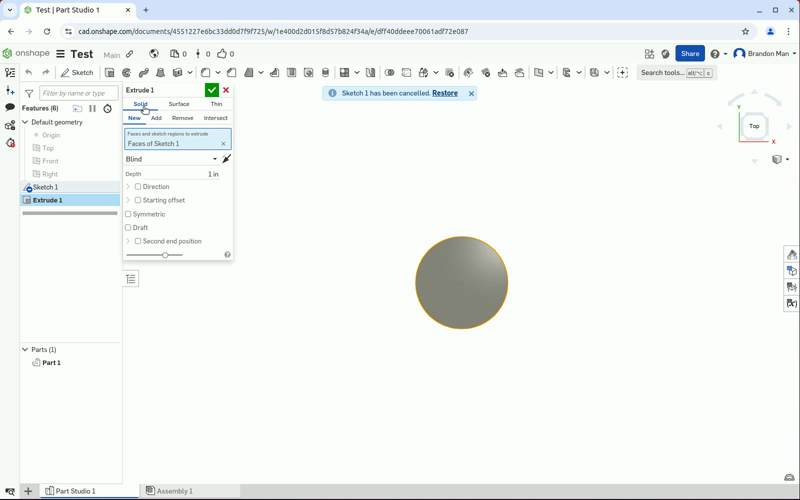
click(143, 106)
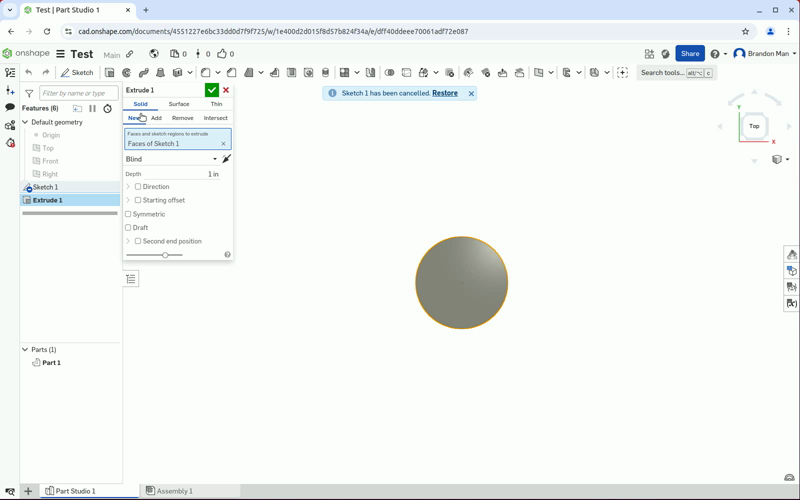
mouse_move(137, 120)
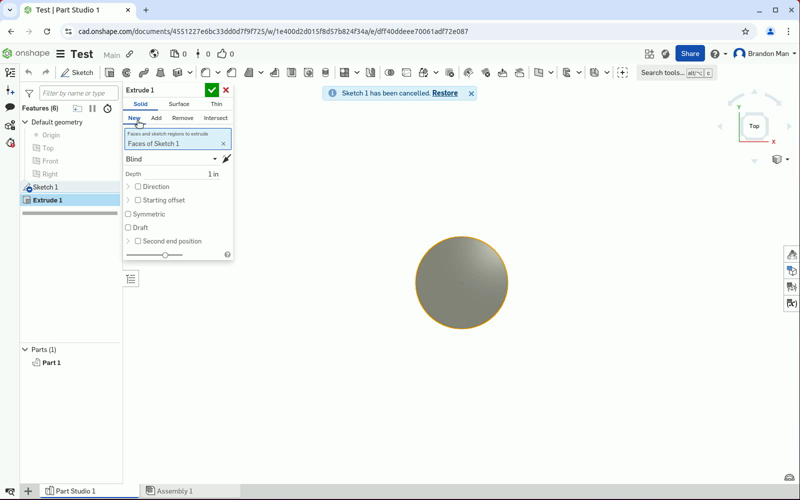
click(137, 120)
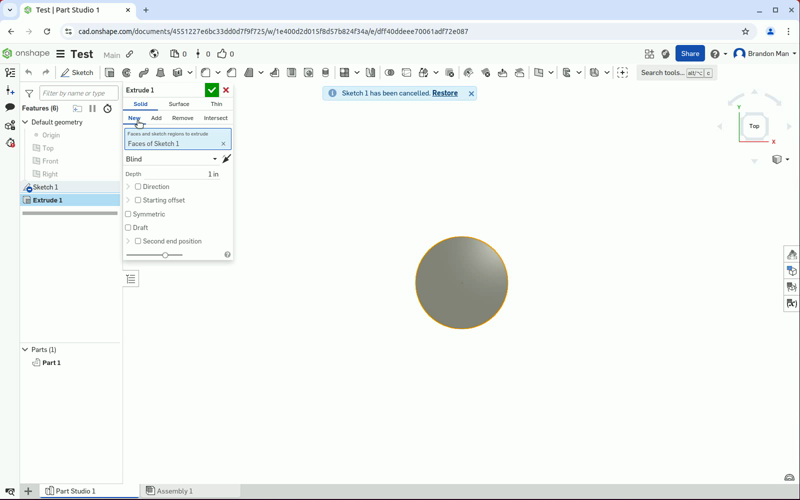
key(tab, 4)
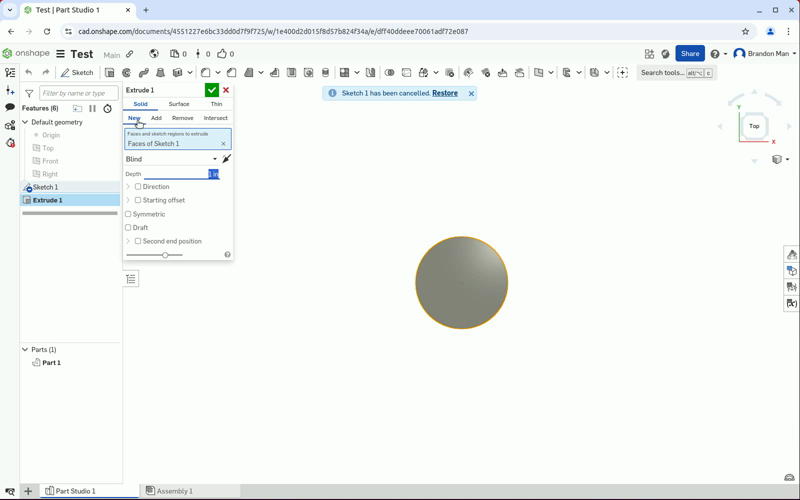
text(13.961)
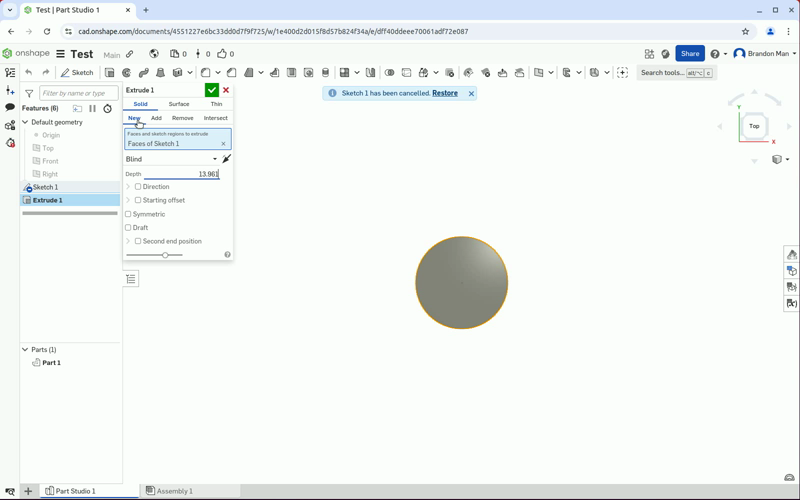
key(enter)
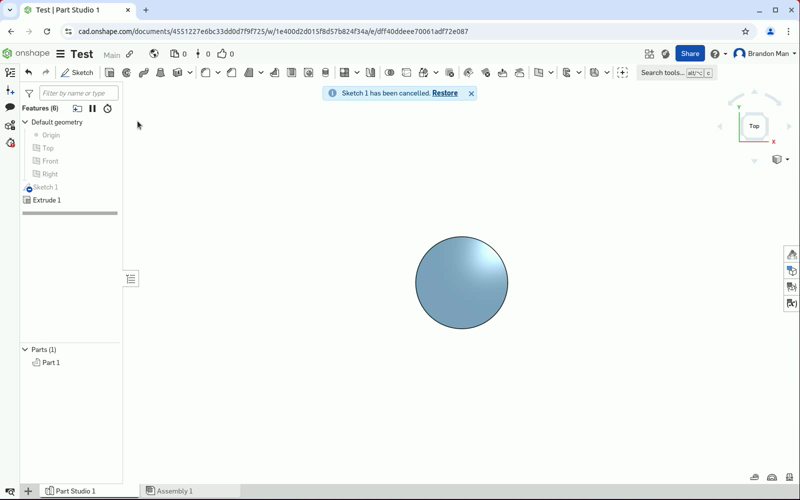
key(shift+h)
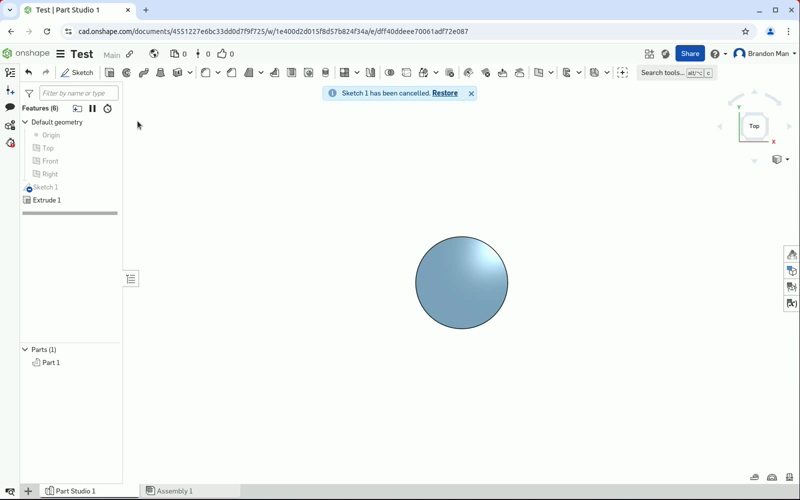
key(shift+h)
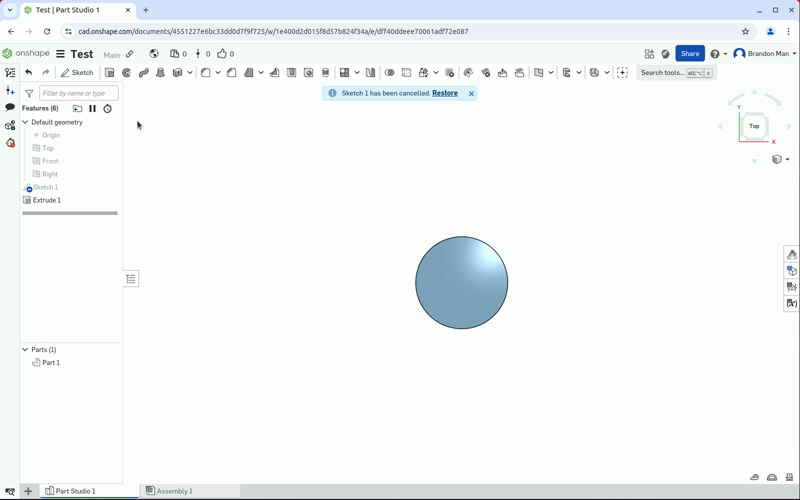
mouse_move(73, 189)
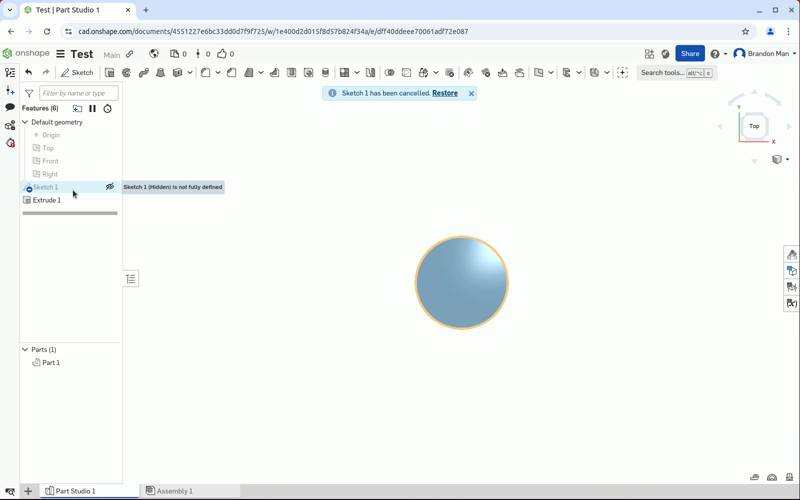
click(73, 189)
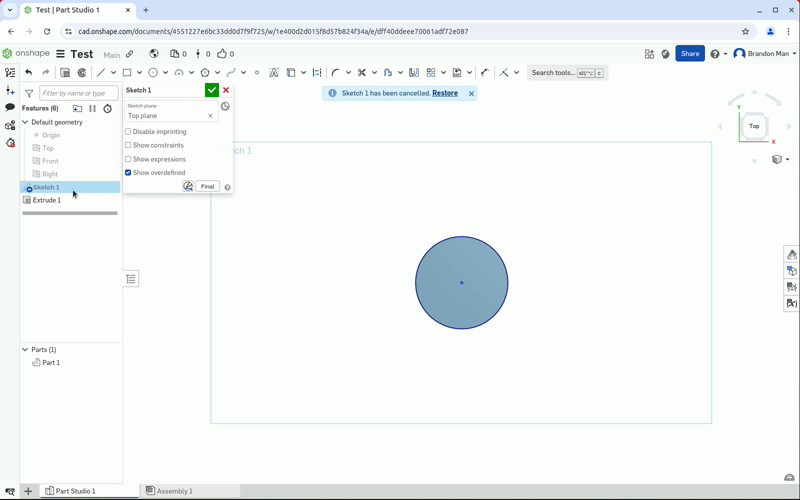
mouse_move(229, 92)
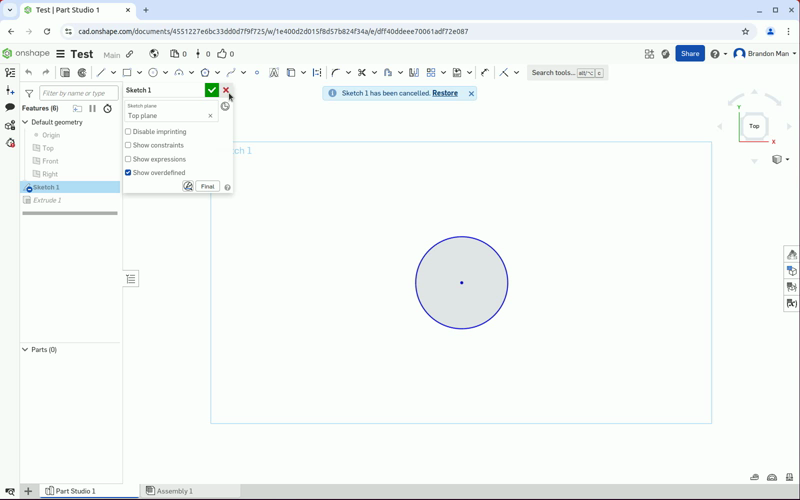
click(229, 92)
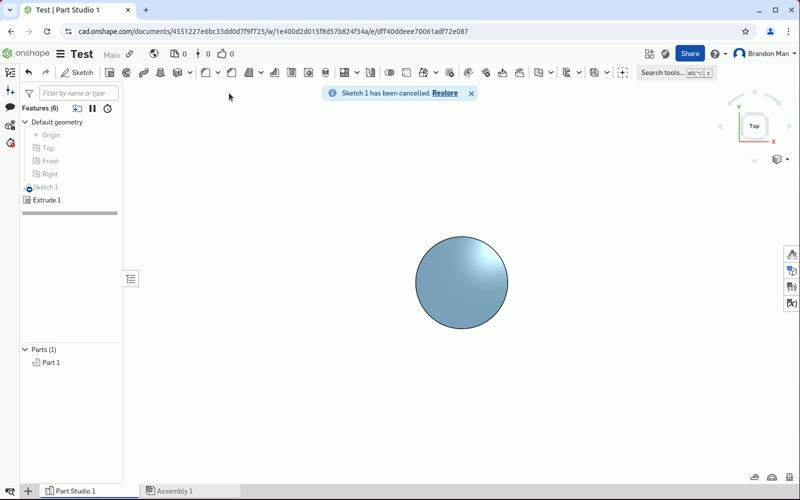
mouse_move(541, 75)
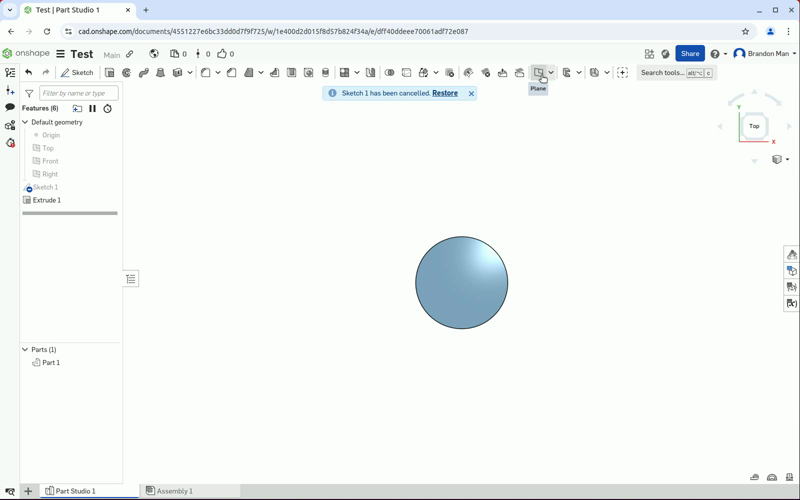
click(541, 75)
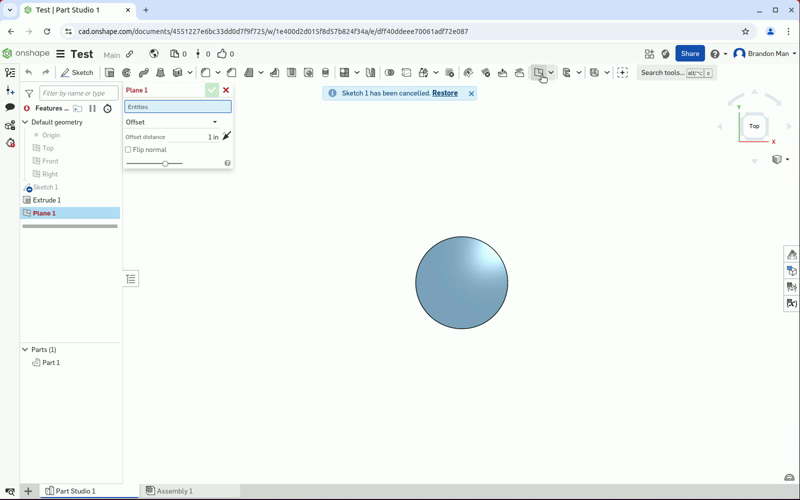
mouse_move(73, 150)
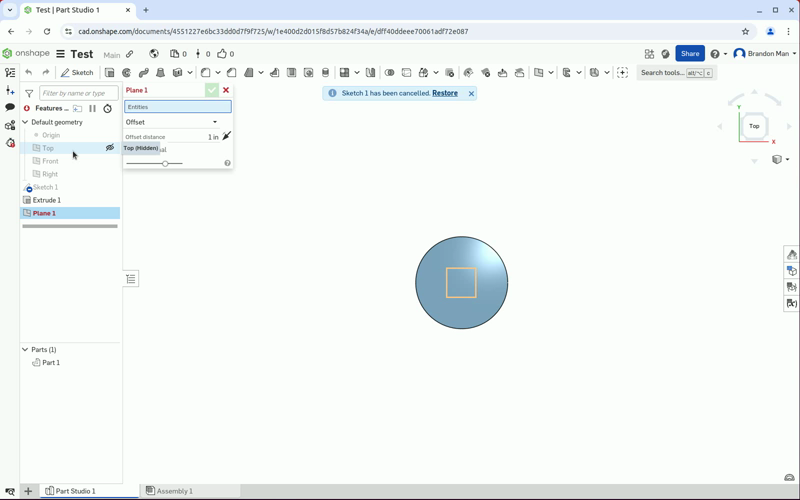
click(73, 150)
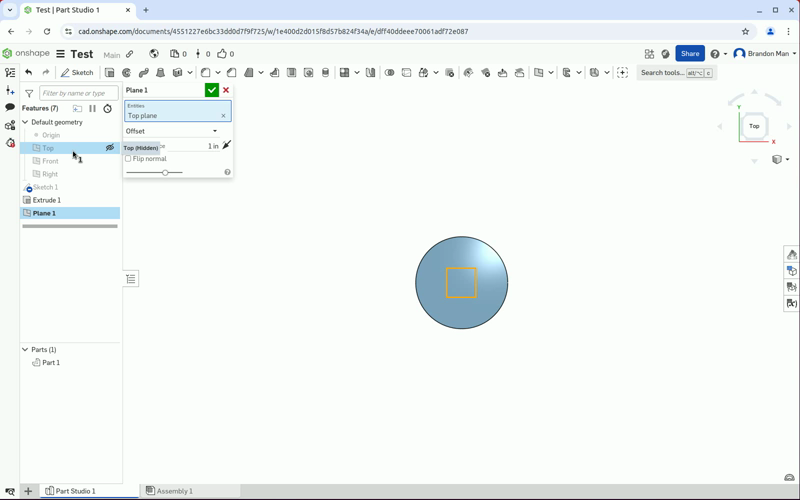
key(tab, 2)
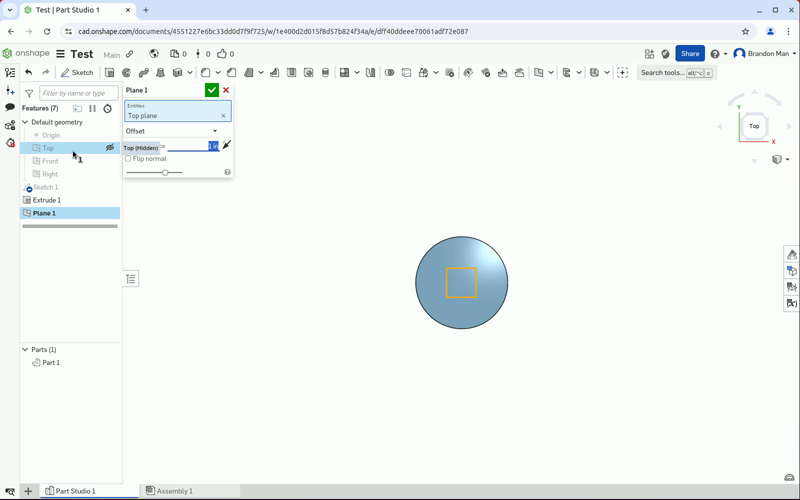
text(13.957)
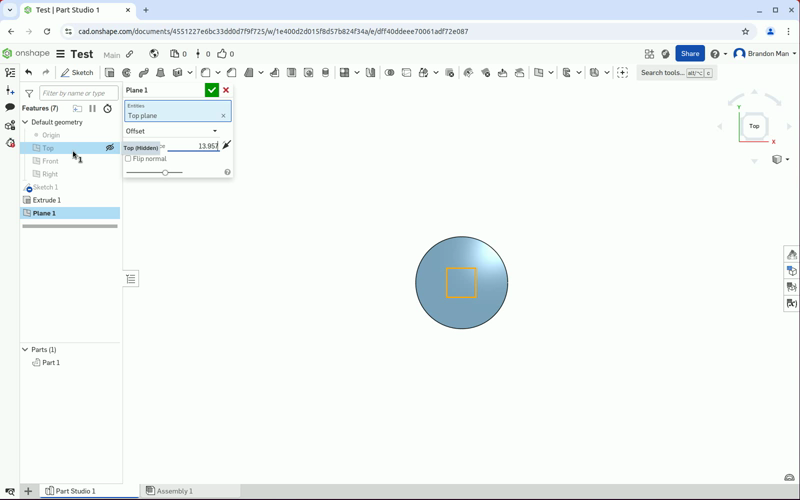
key(enter, 2)
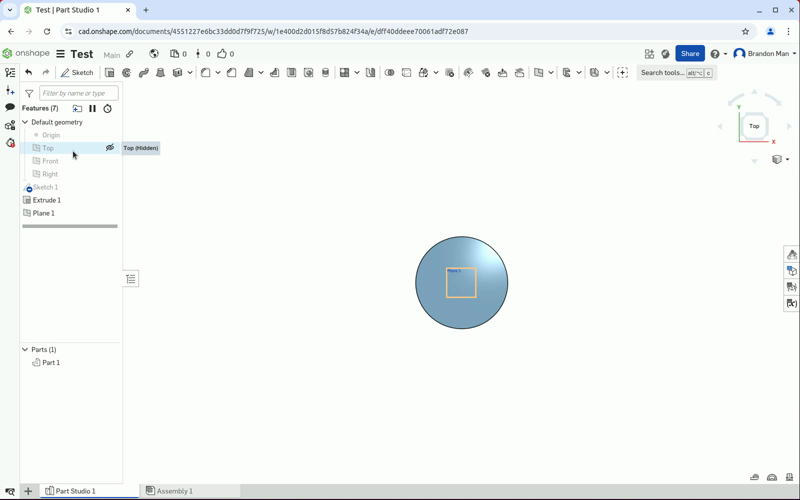
key(shift+s)
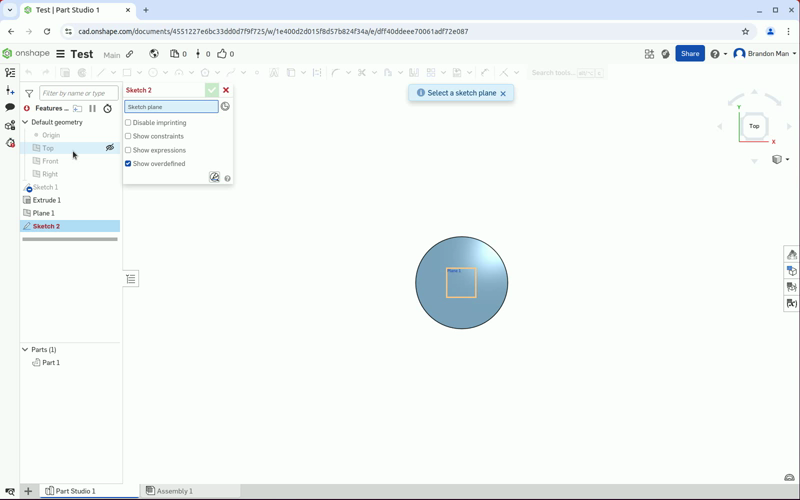
mouse_move(73, 215)
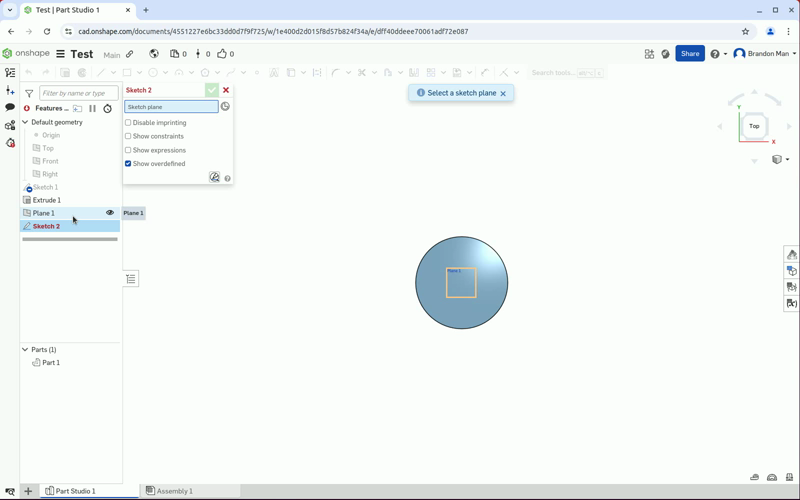
click(73, 215)
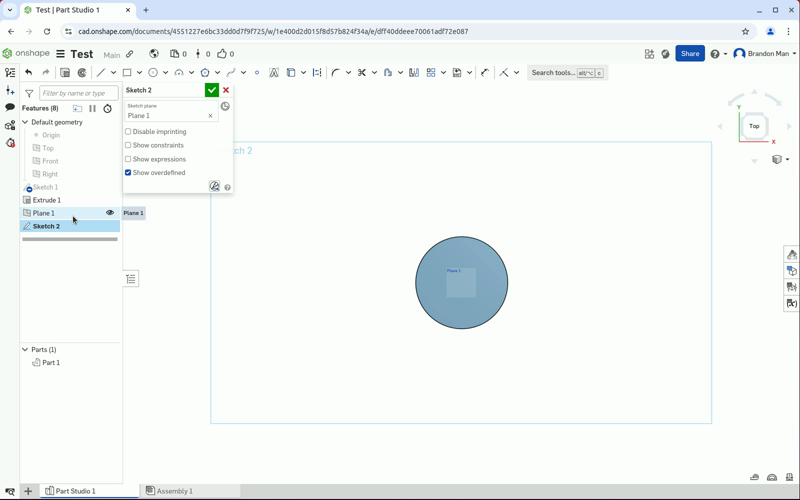
mouse_move(73, 352)
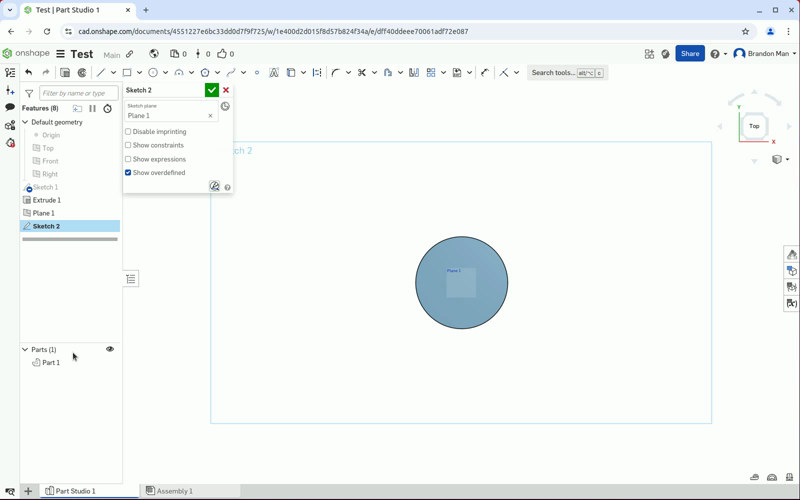
key(y)
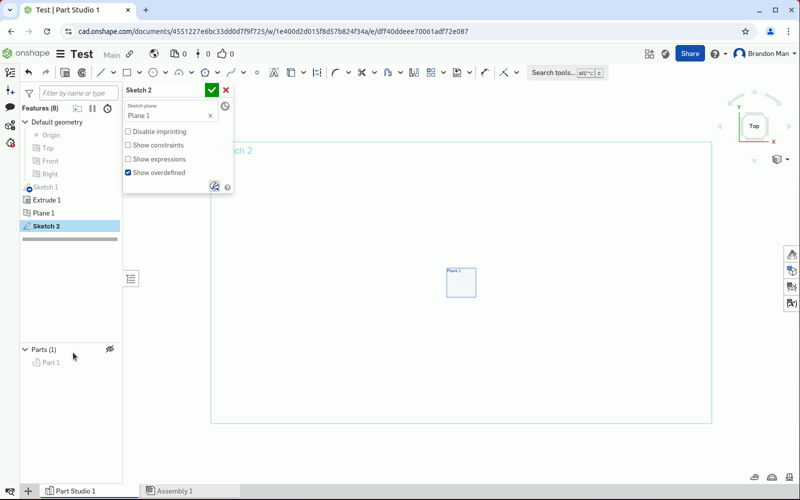
key(c)
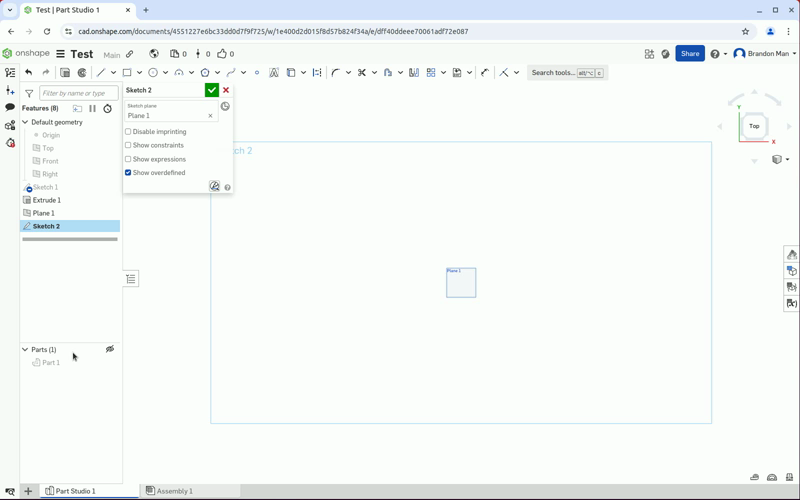
key_down(shift)
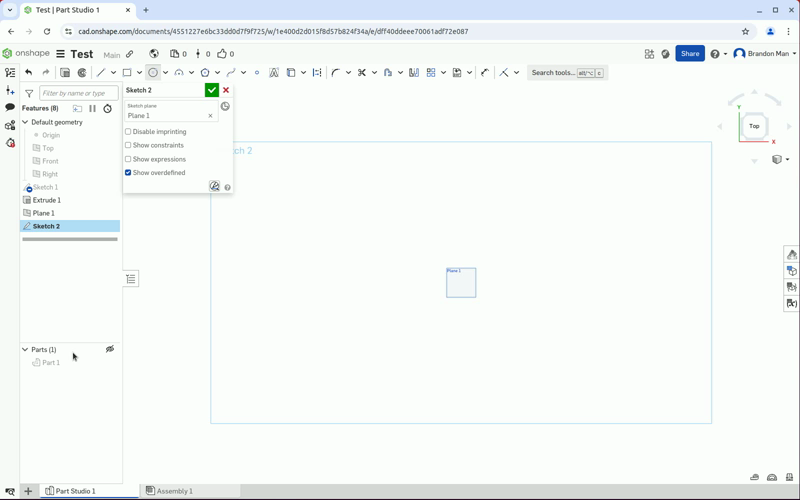
mouse_move(461, 282)
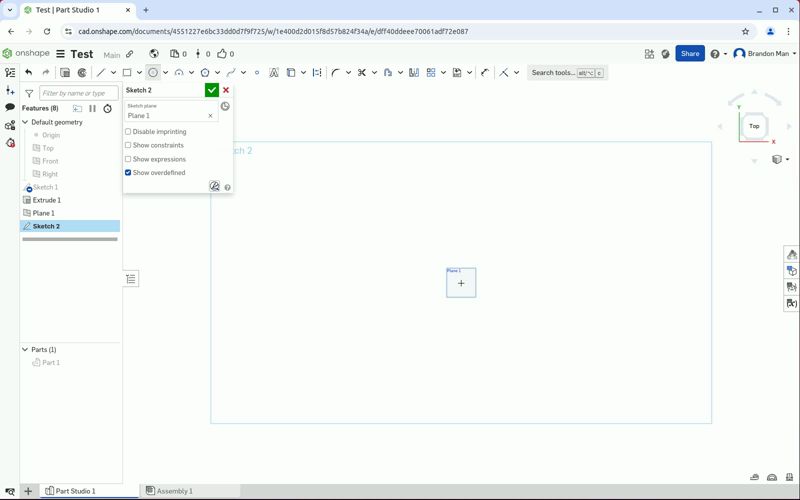
click(461, 282)
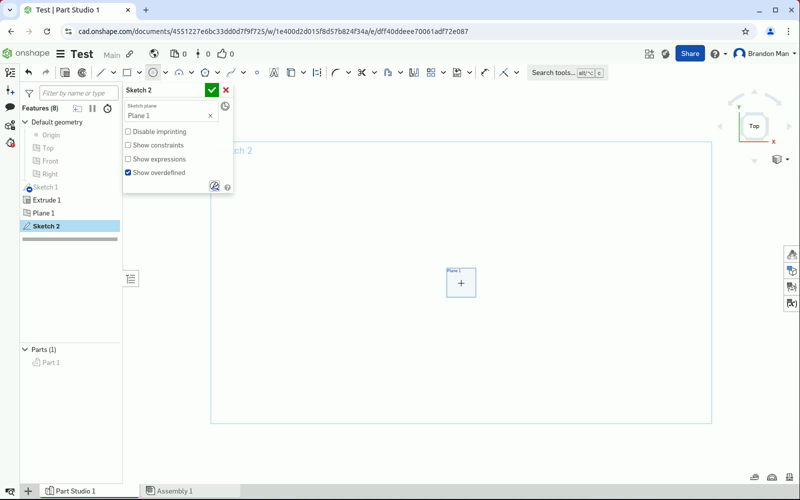
key_up(shift)
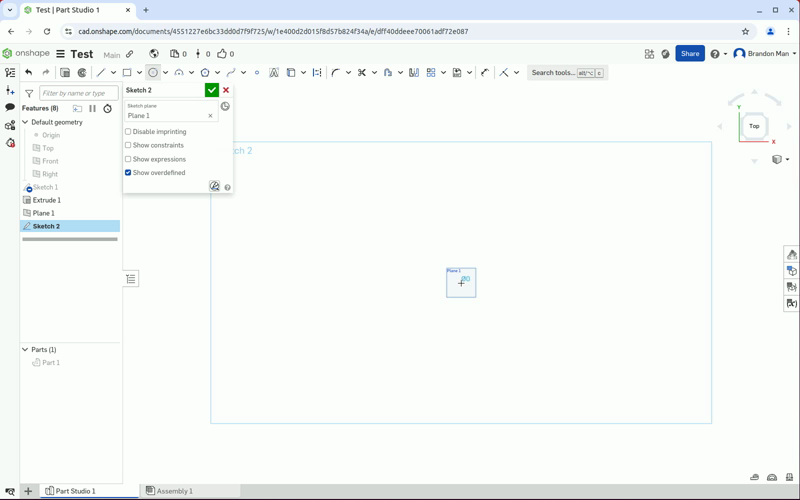
mouse_move(484, 282)
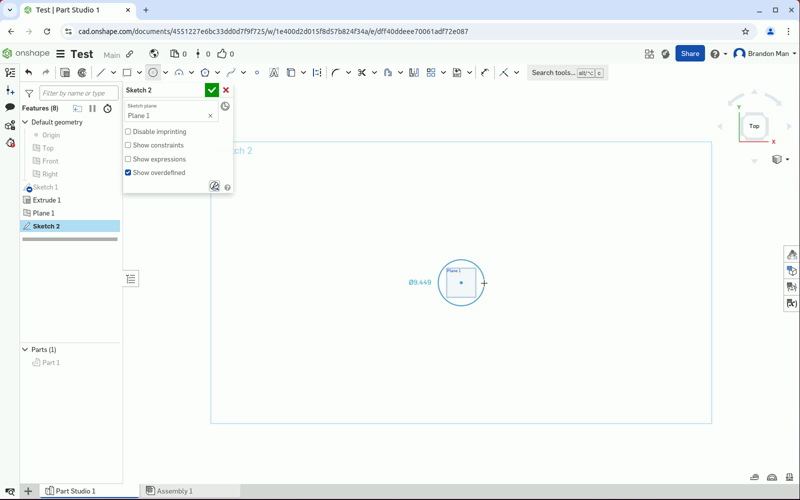
click(484, 282)
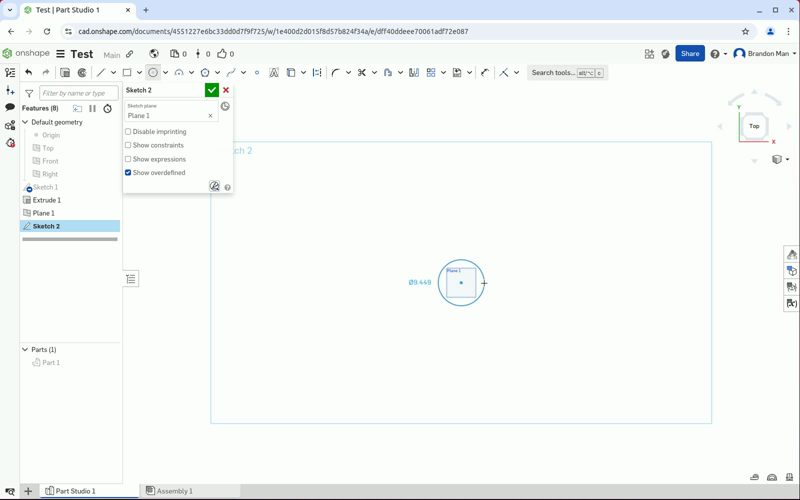
key(esc)
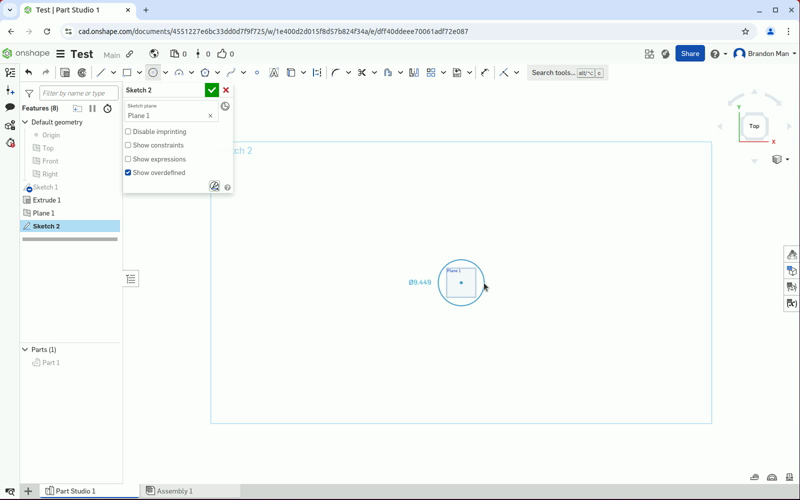
mouse_move(453, 266)
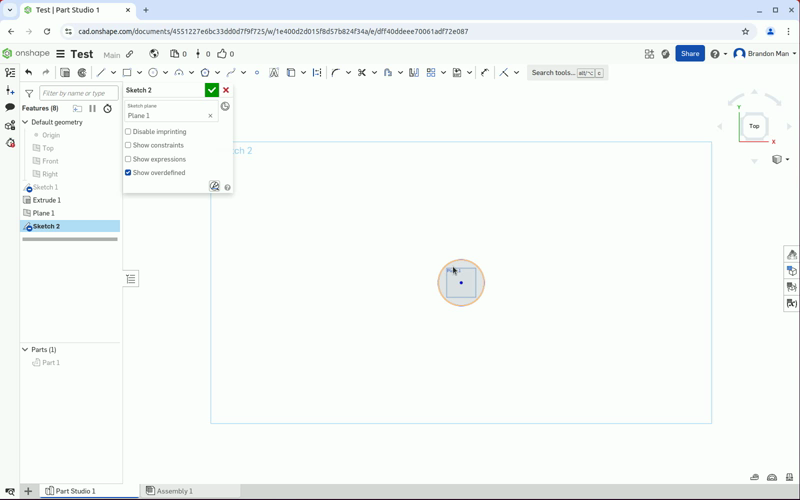
scroll(6)
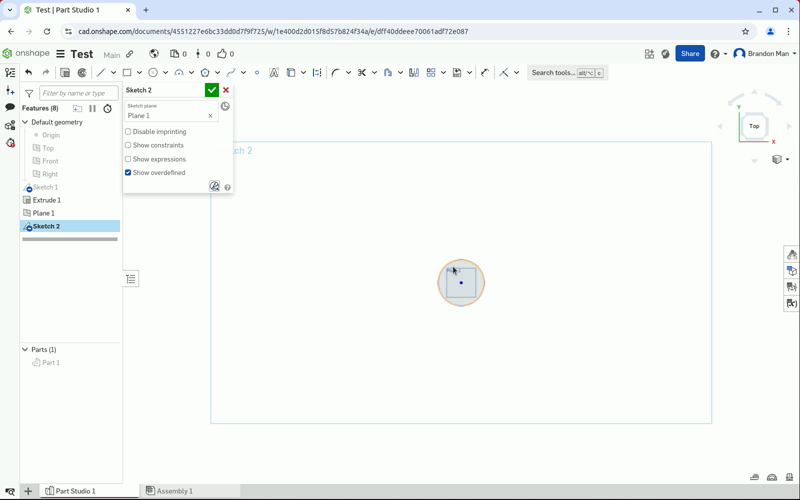
scroll(6)
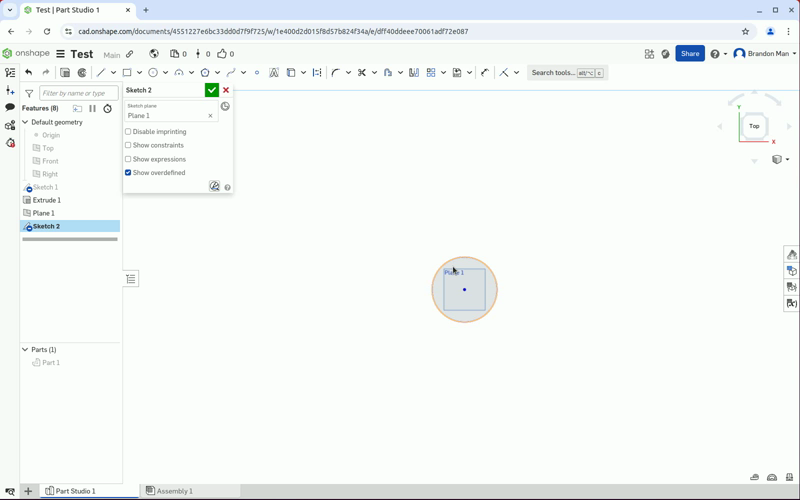
scroll(6)
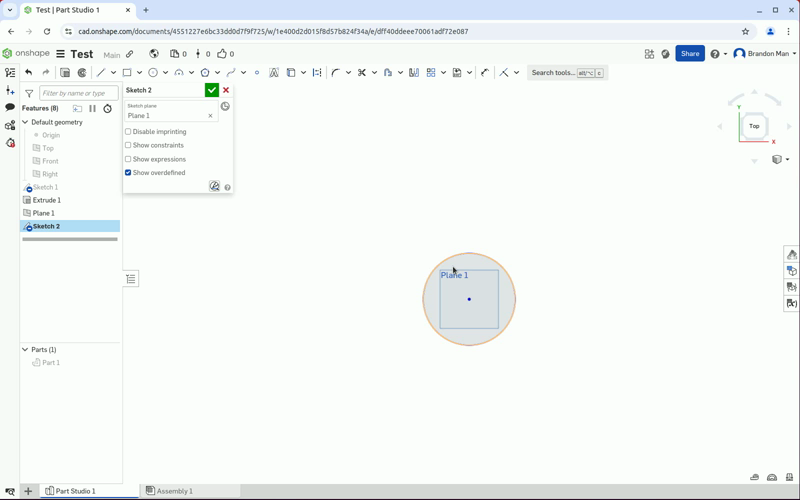
scroll(6)
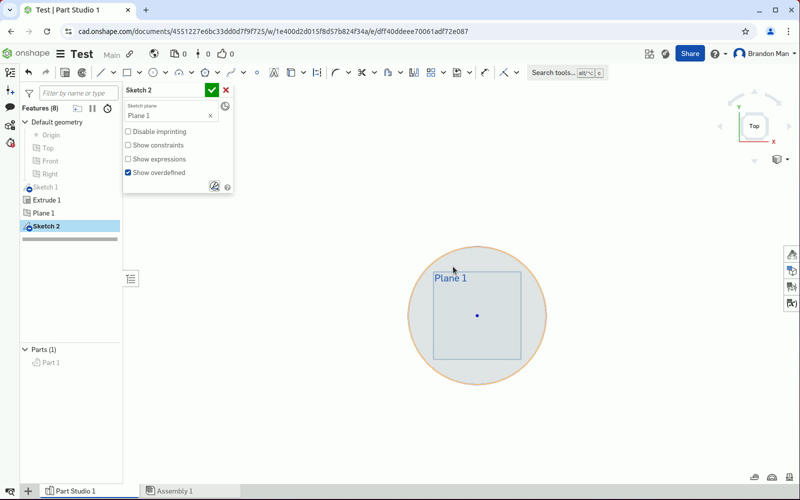
scroll(6)
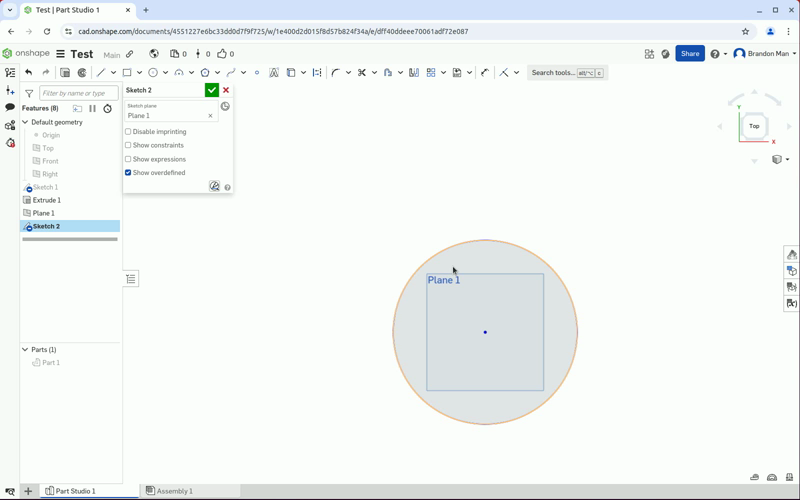
scroll(6)
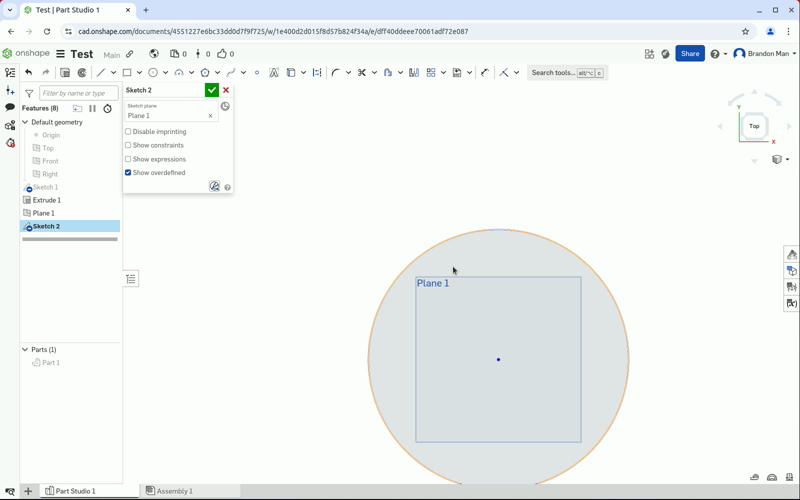
scroll(6)
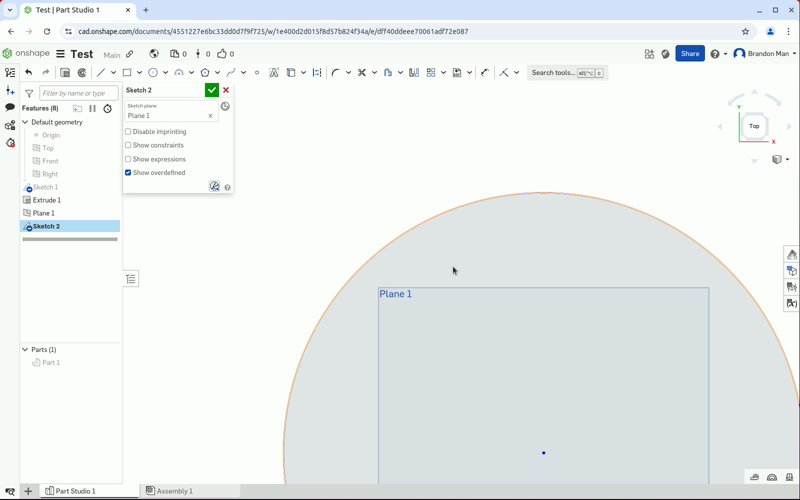
click(453, 266)
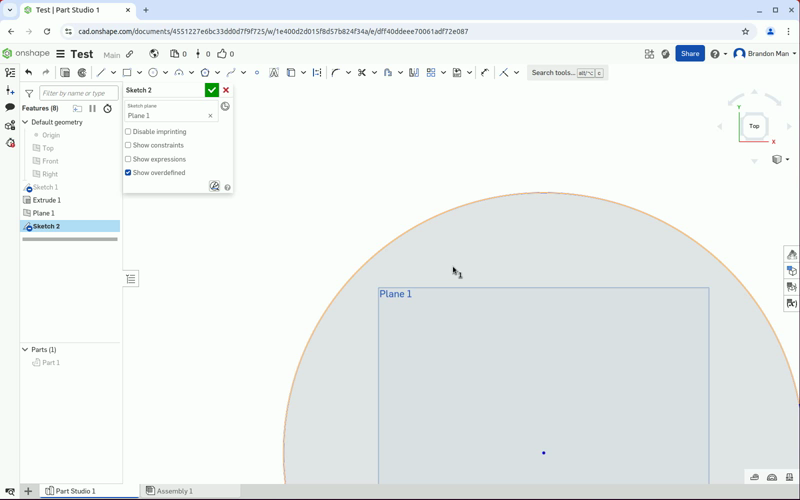
scroll(-6)
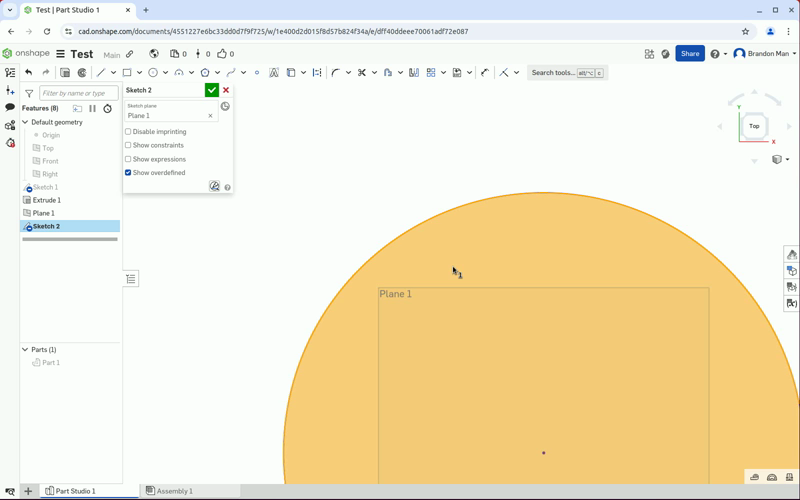
scroll(-6)
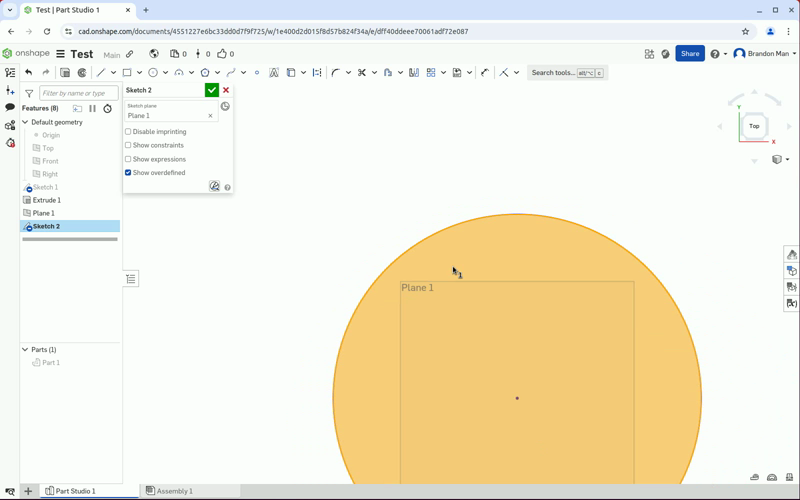
scroll(-6)
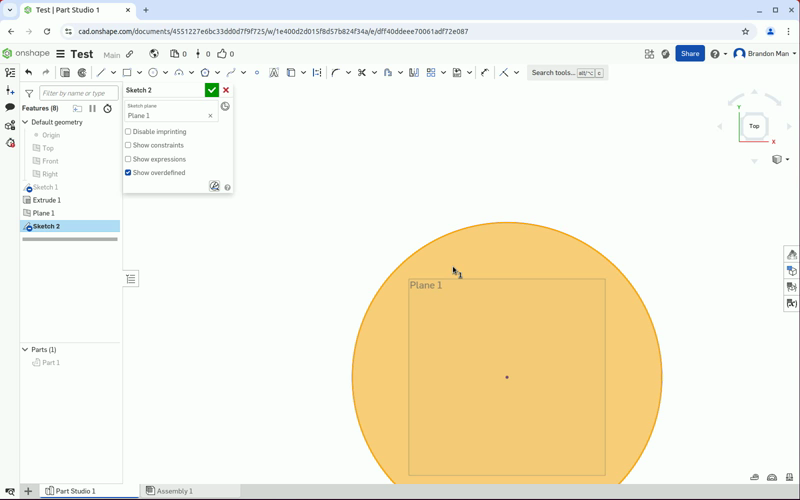
scroll(-6)
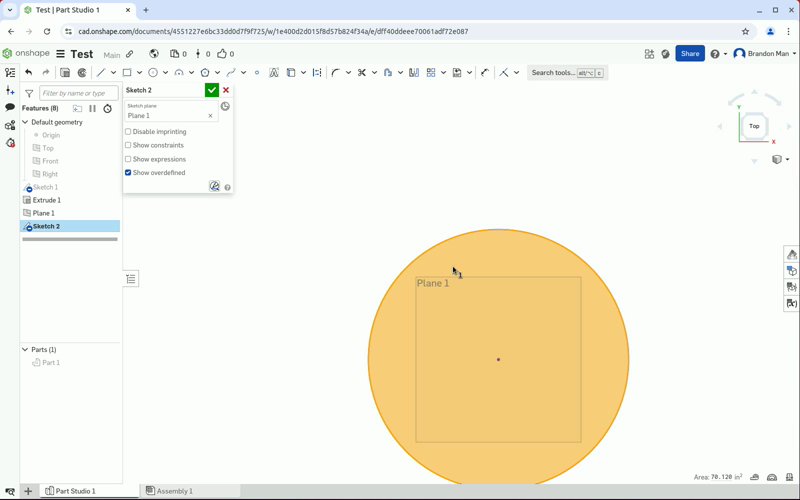
scroll(-6)
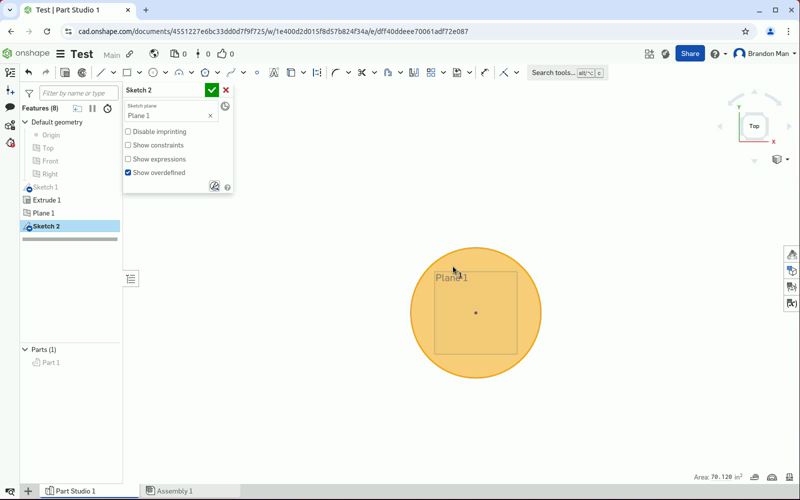
scroll(-6)
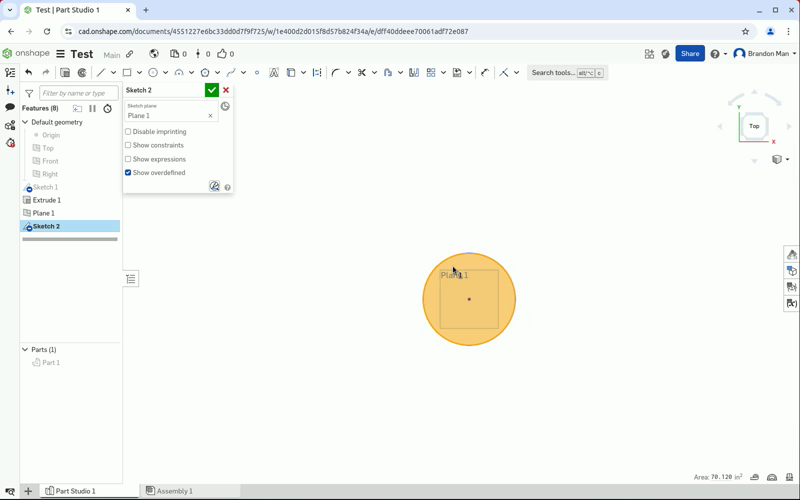
scroll(-6)
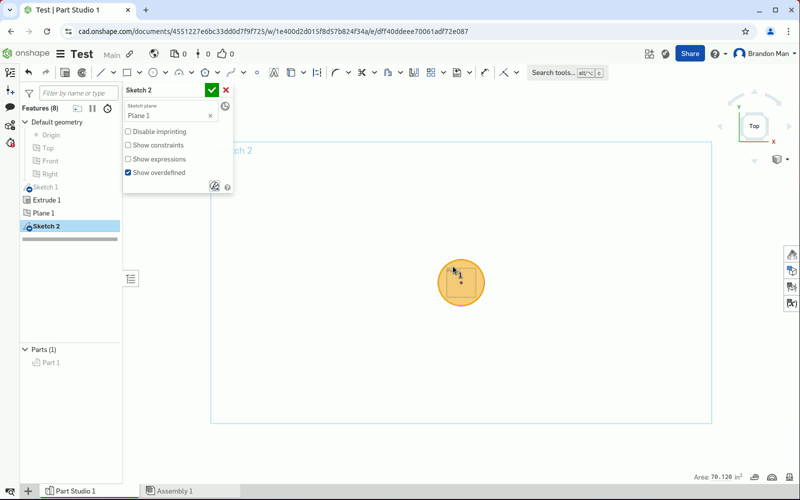
mouse_move(73, 352)
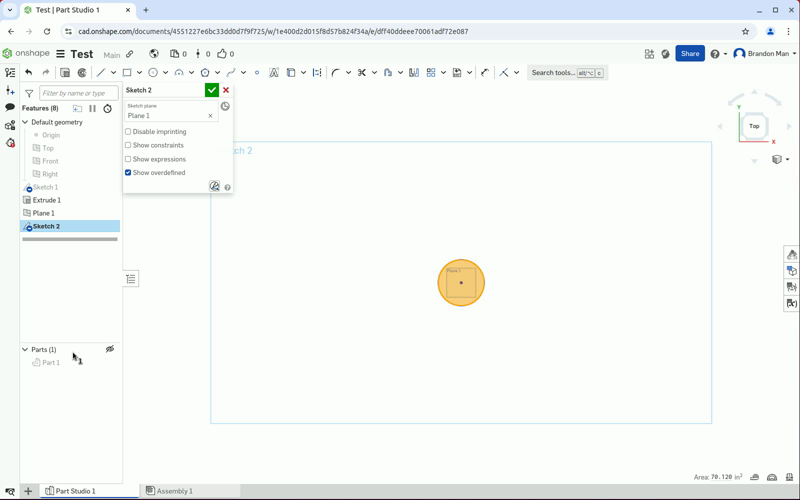
key(shift+y)
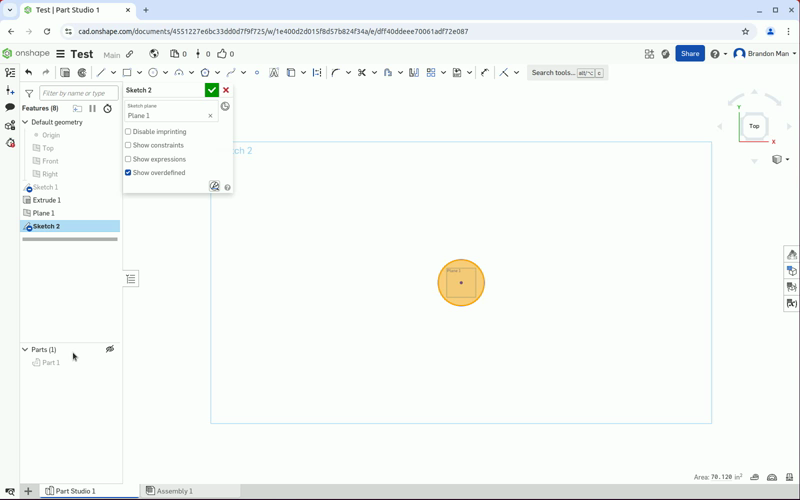
key(shift+e)
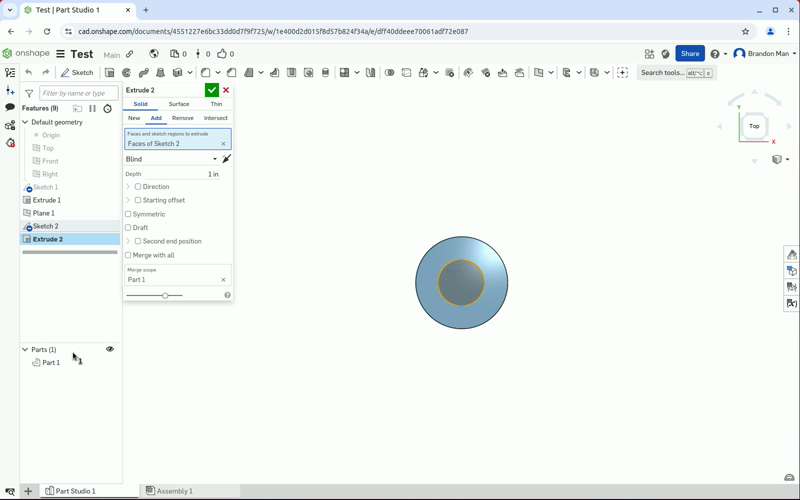
mouse_move(143, 106)
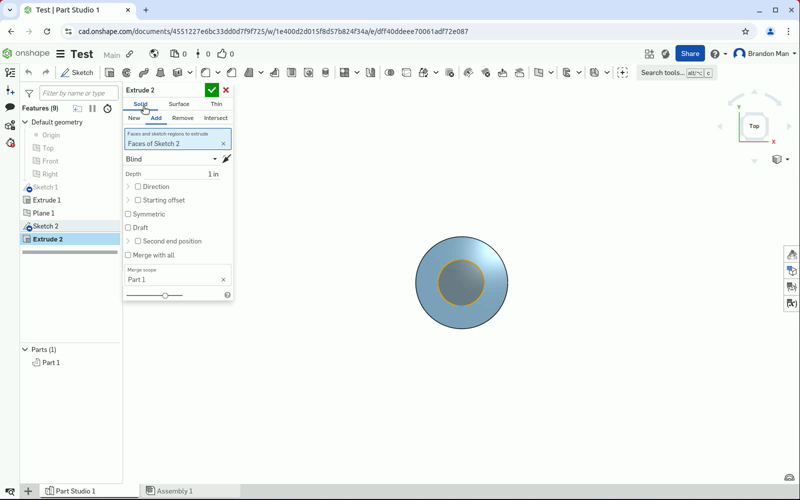
click(143, 106)
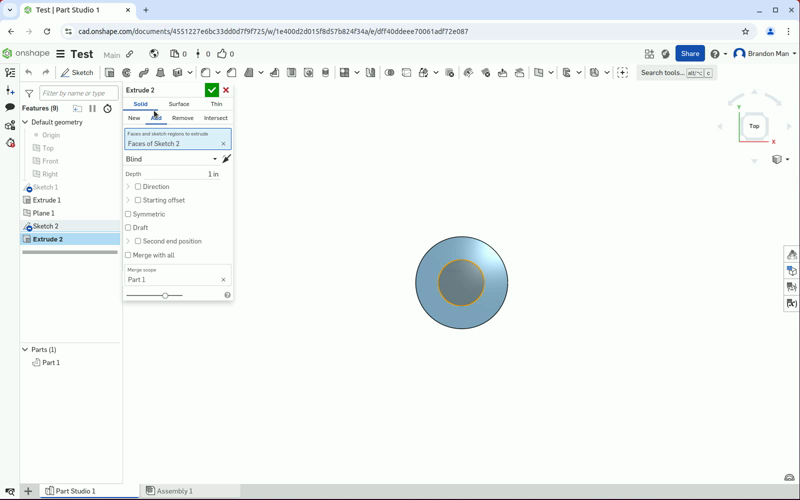
mouse_move(186, 120)
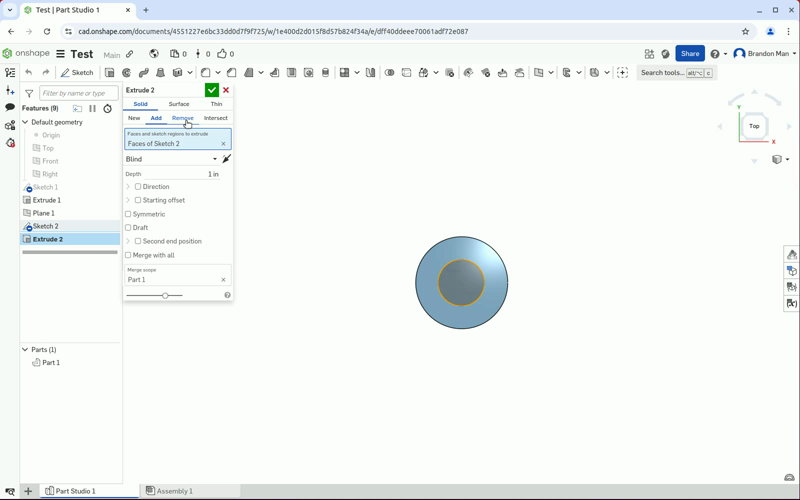
click(186, 120)
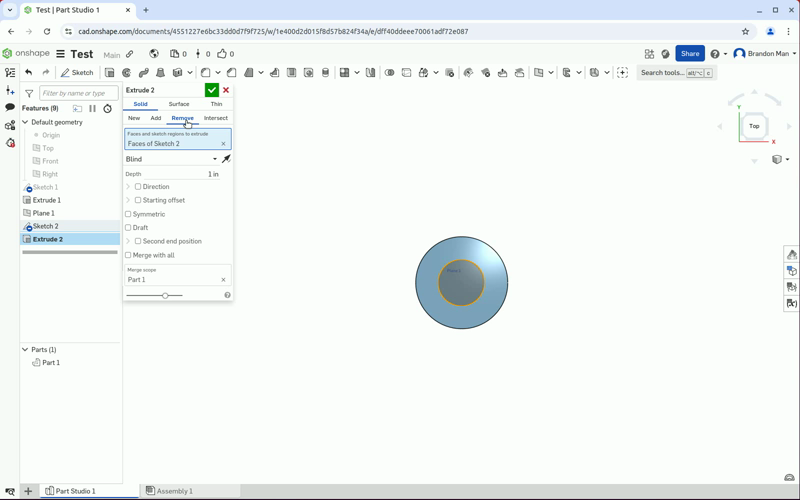
key(tab, 4)
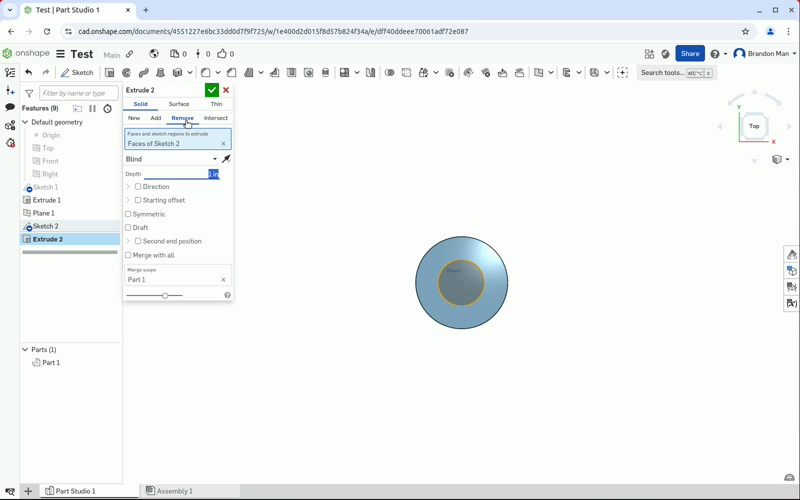
text(13.961)
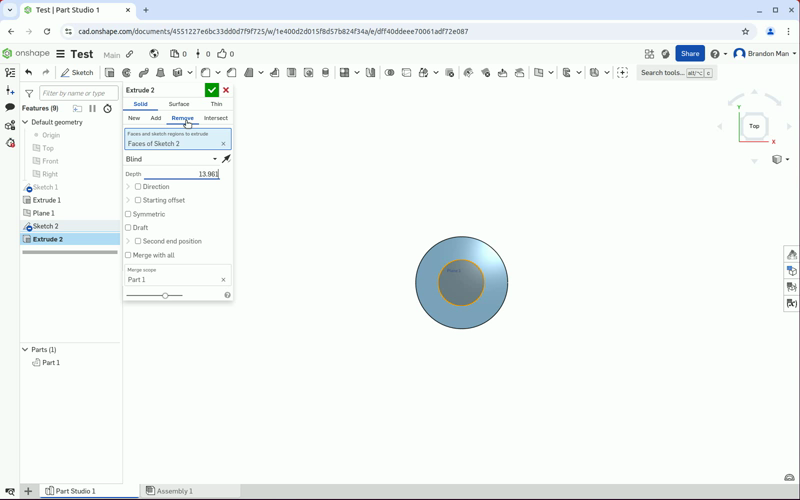
key(tab, 6)
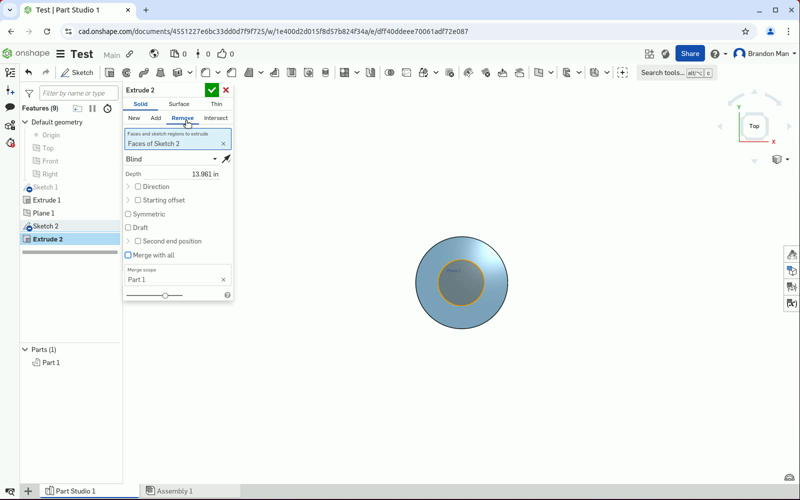
key(space)
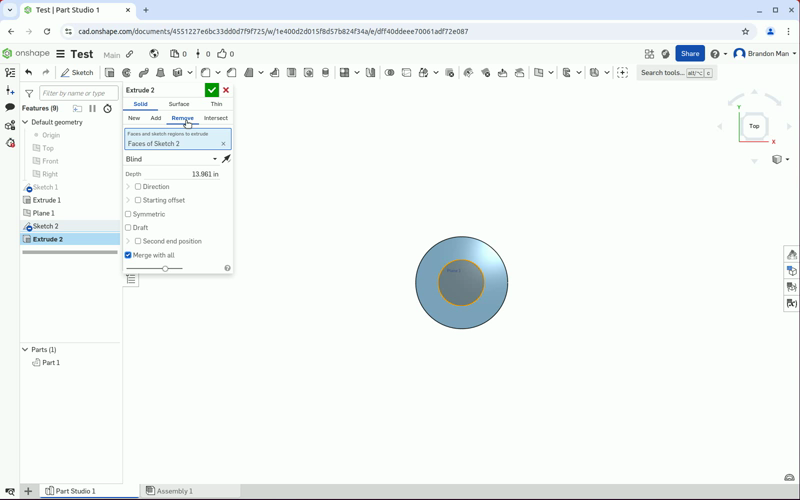
key(enter)
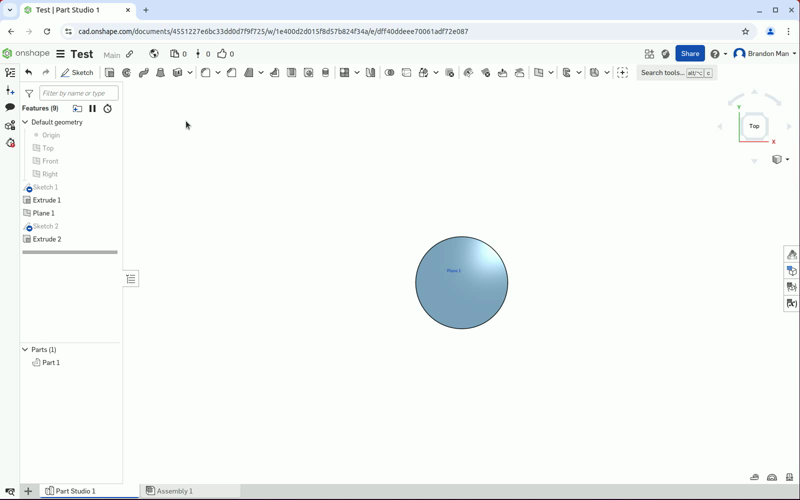
key(shift+h)
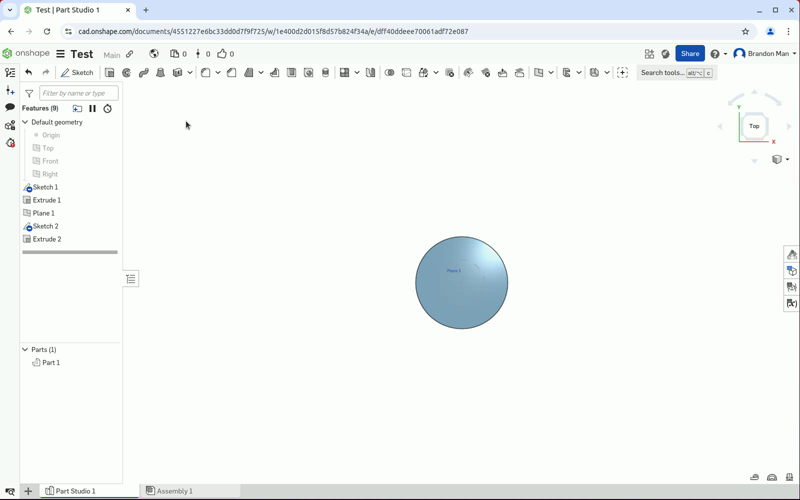
key(shift+h)
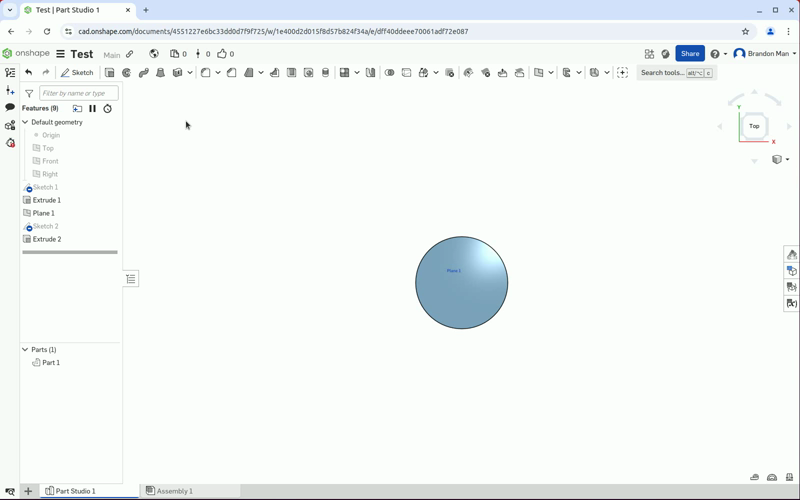
mouse_move(73, 189)
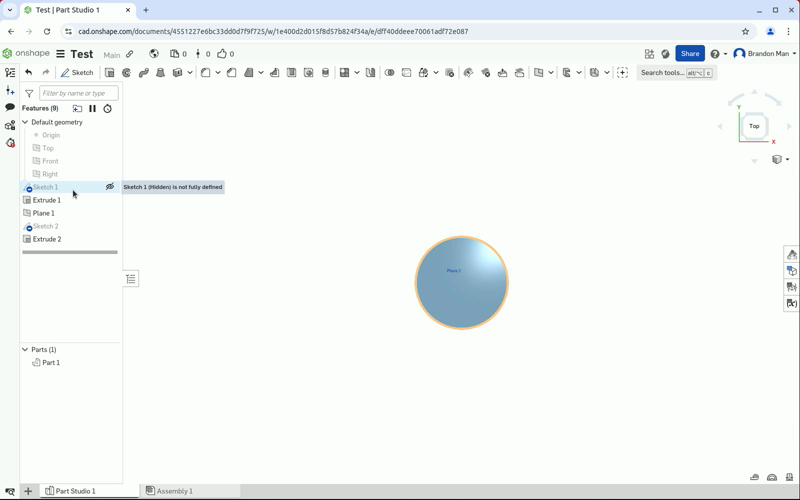
click(73, 189)
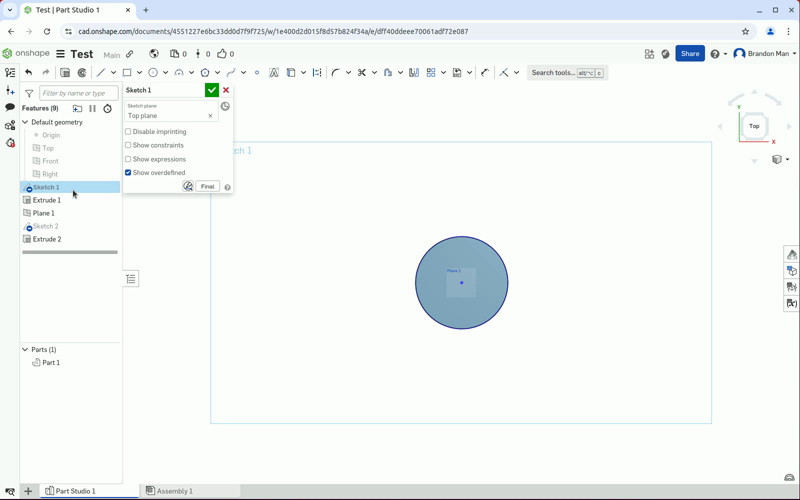
mouse_move(229, 92)
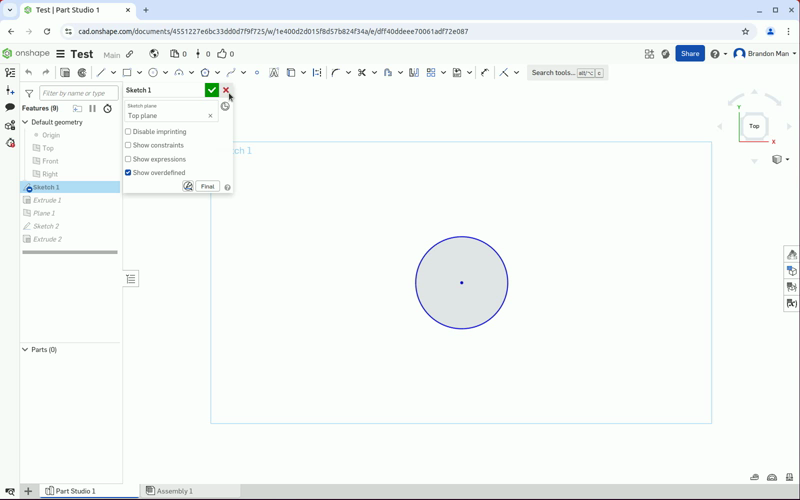
click(229, 92)
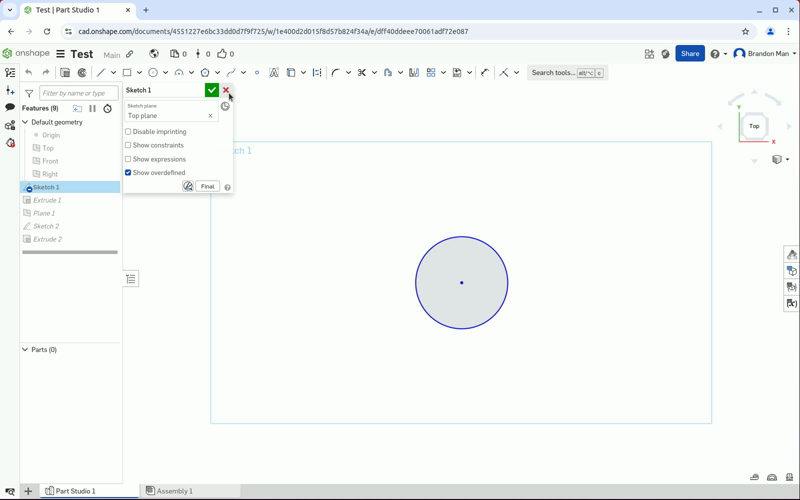
key(shift+s)
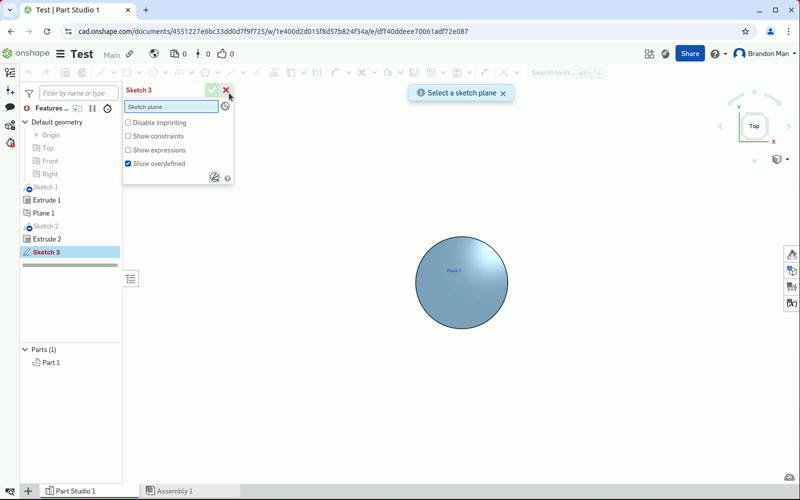
mouse_move(73, 150)
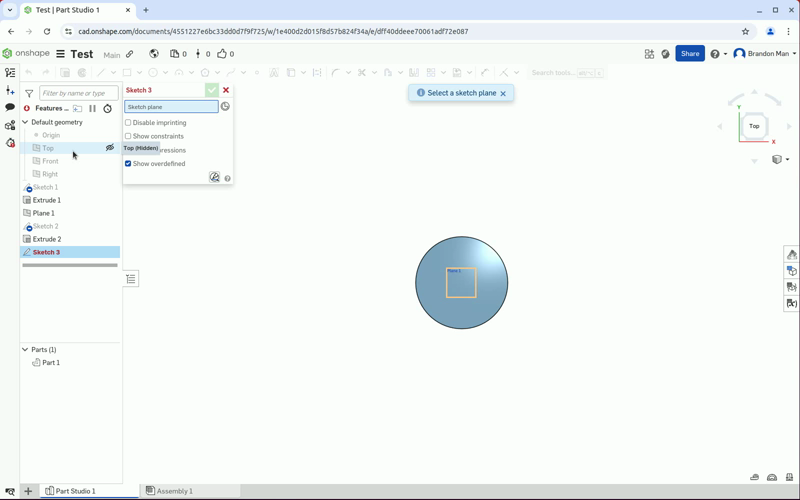
click(73, 150)
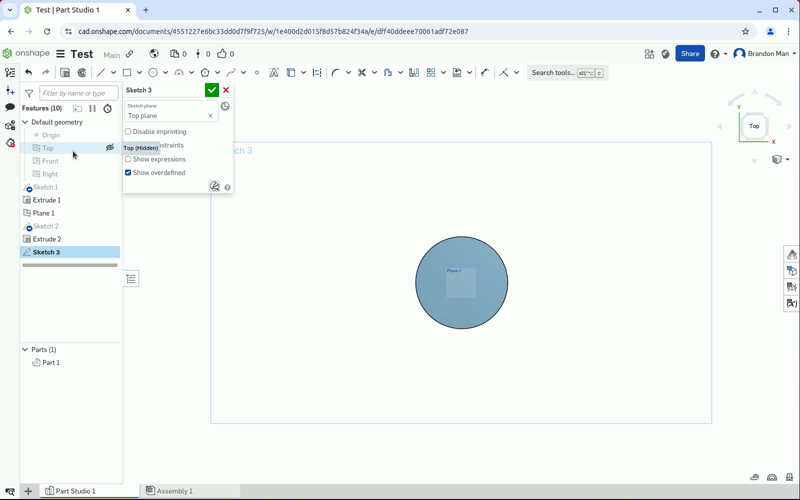
mouse_move(73, 352)
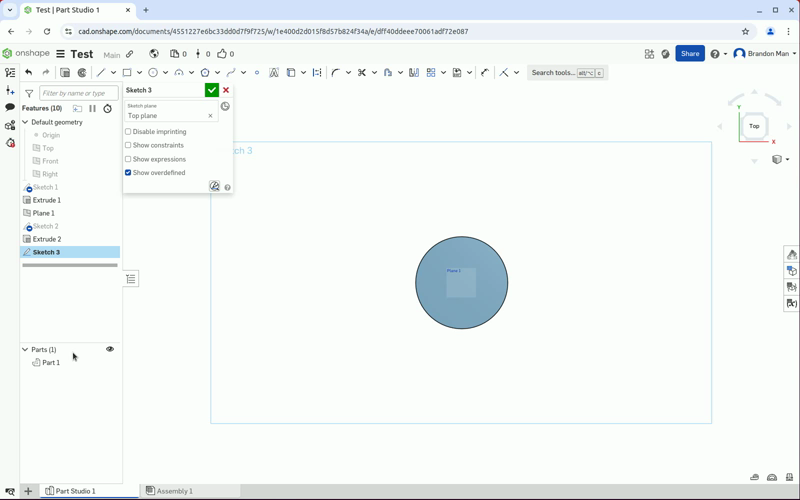
key(y)
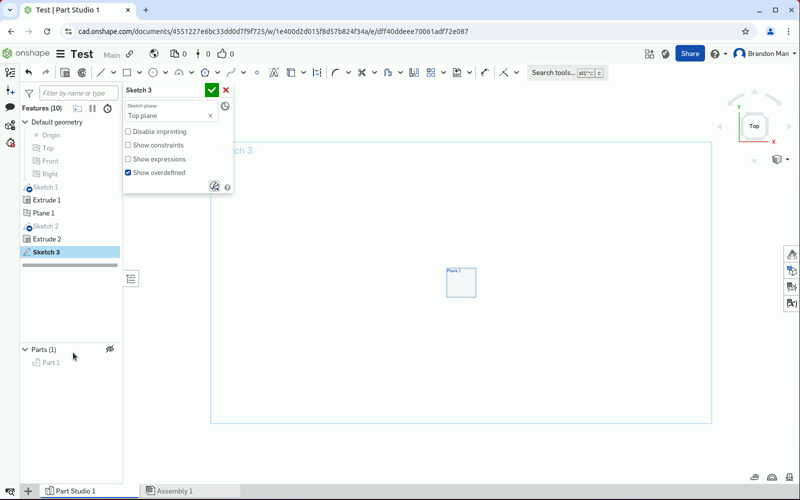
key(l)
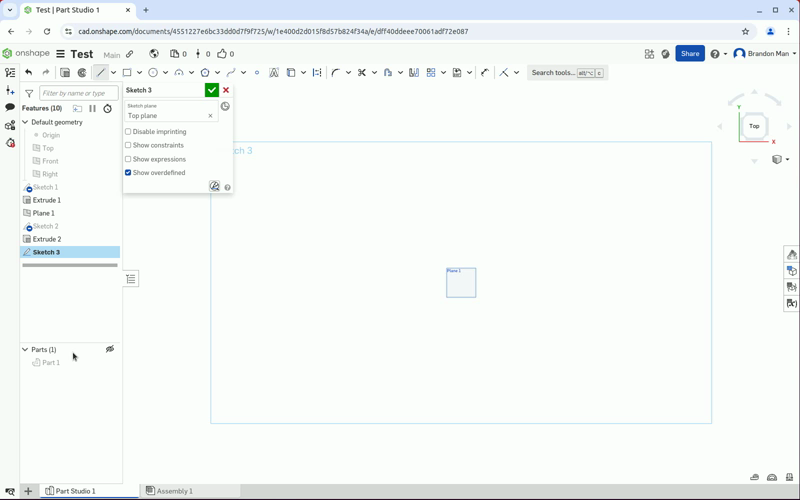
key_down(shift)
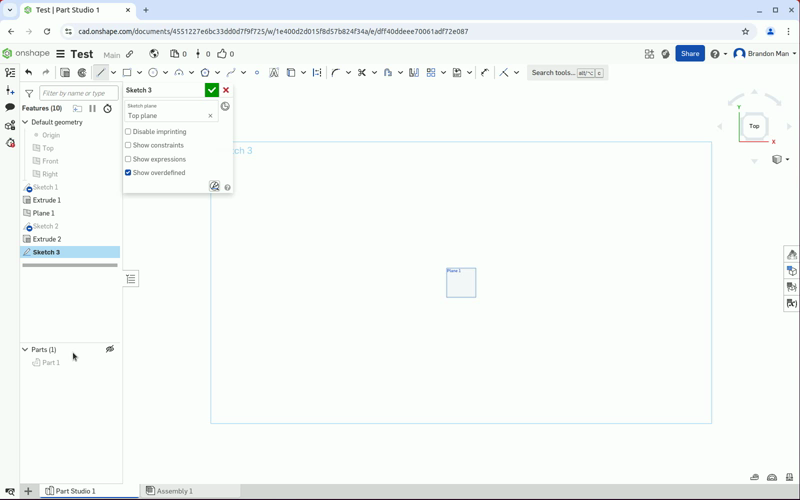
mouse_move(460, 327)
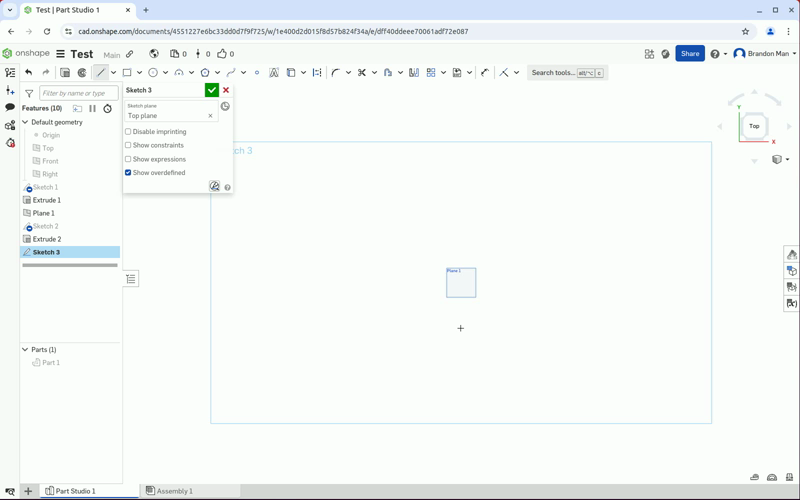
click(460, 327)
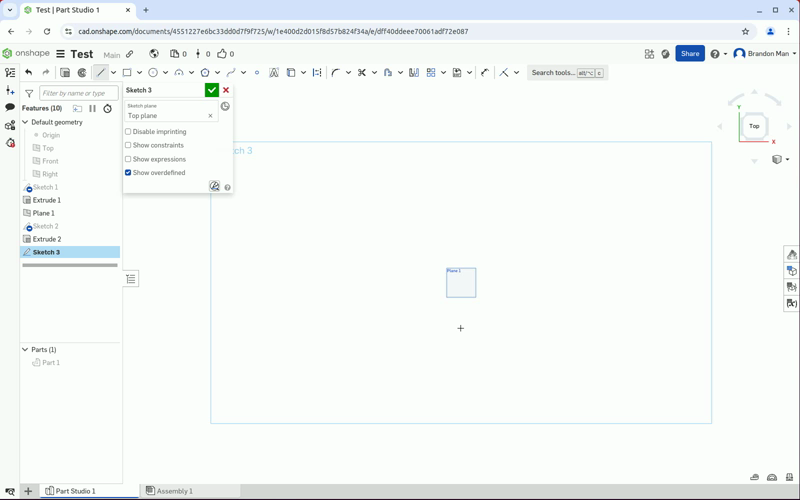
key_up(shift)
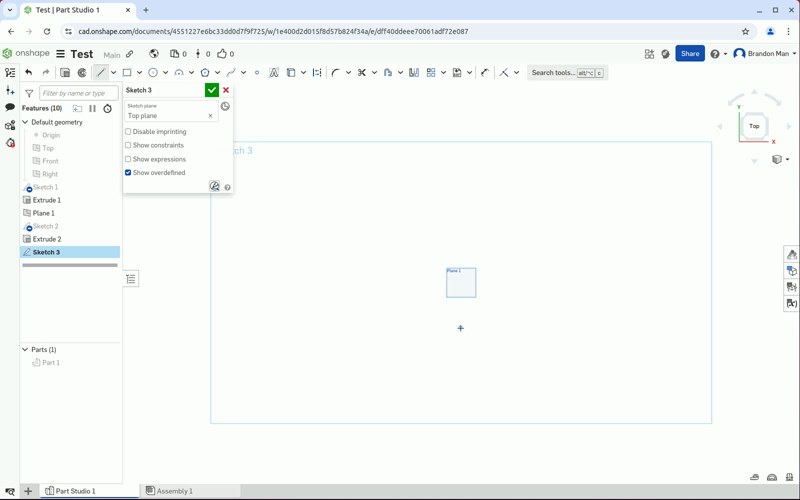
key_down(shift)
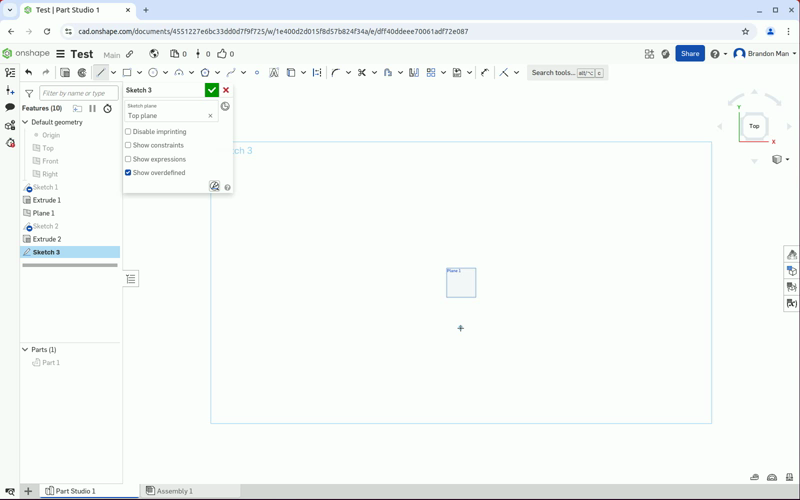
mouse_move(528, 327)
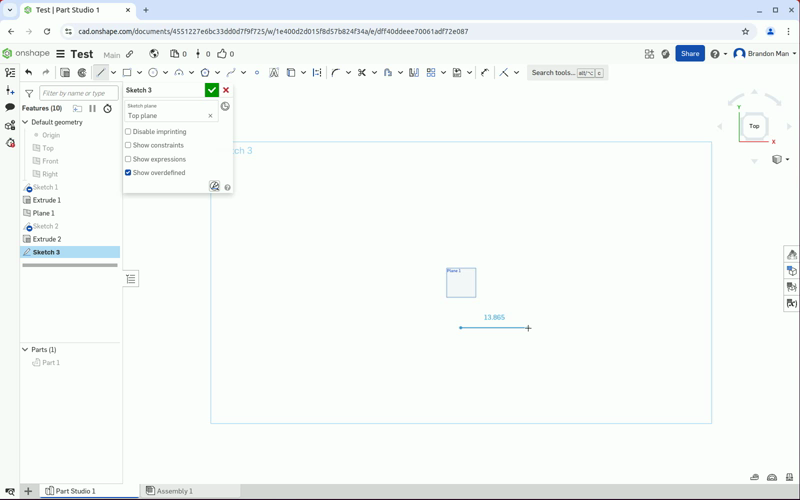
click(528, 327)
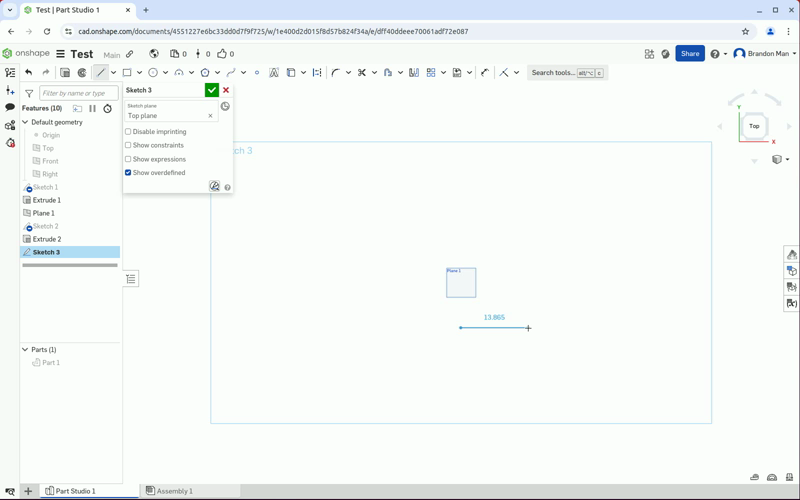
key_up(shift)
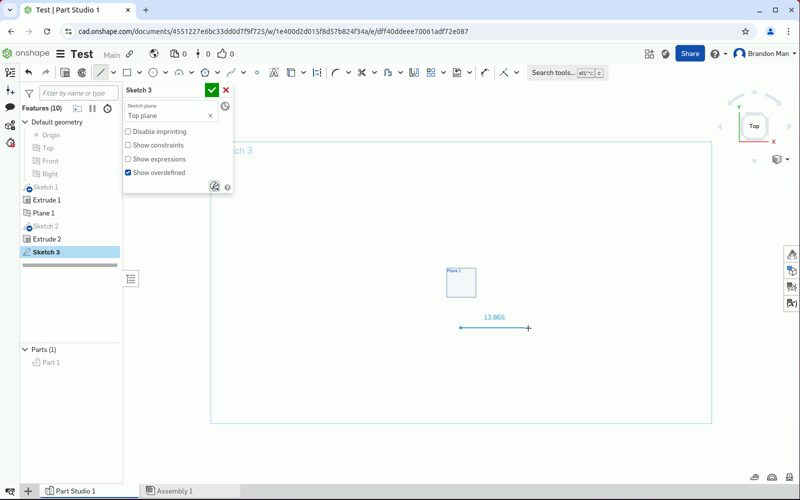
key_down(shift)
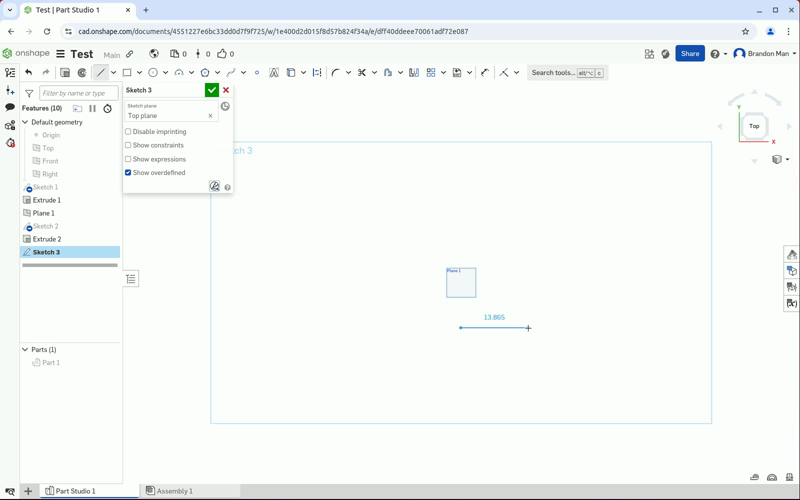
mouse_move(573, 282)
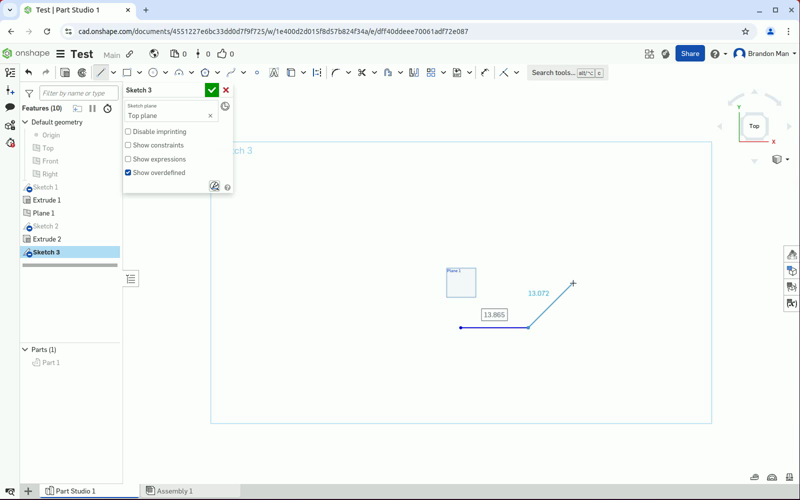
click(573, 282)
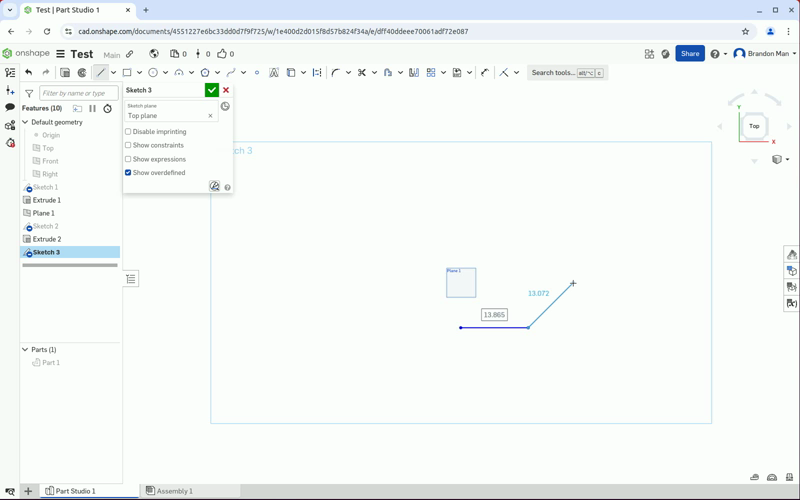
key_up(shift)
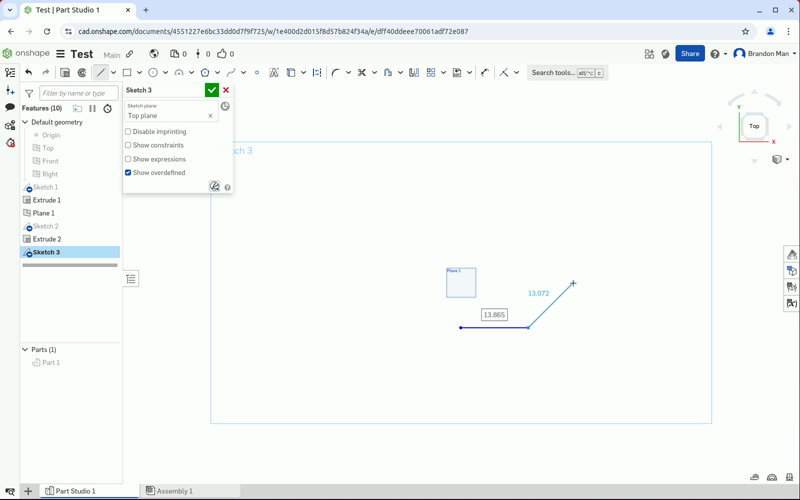
key_down(shift)
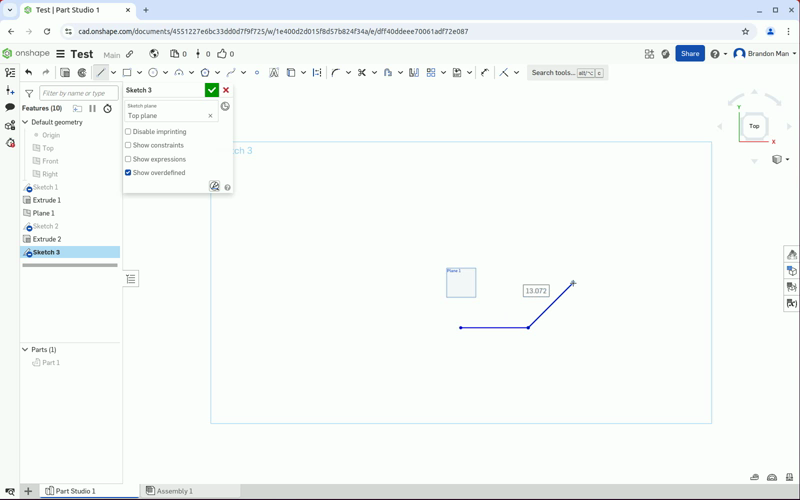
mouse_move(589, 282)
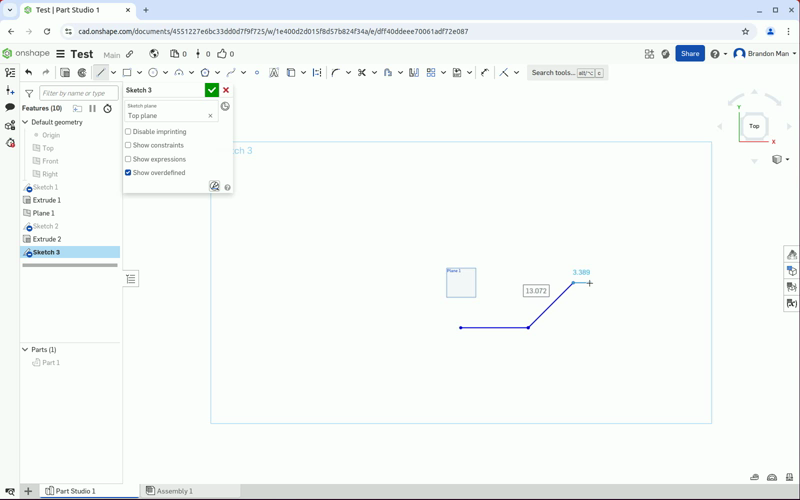
mouse_move(573, 237)
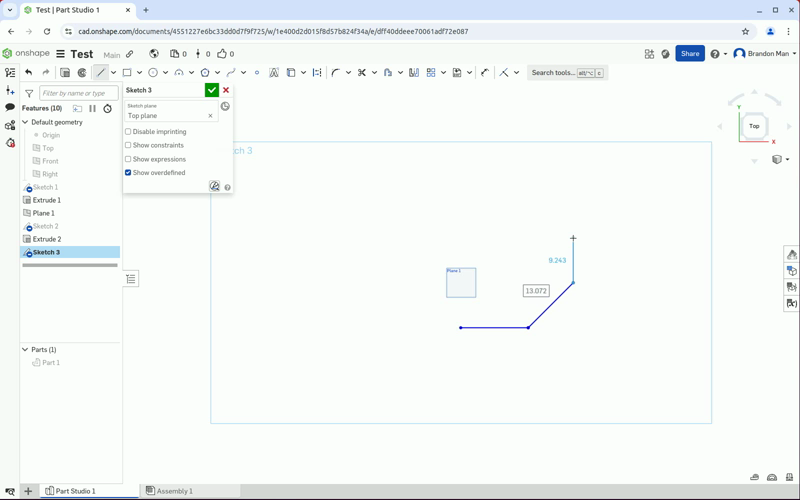
click(573, 237)
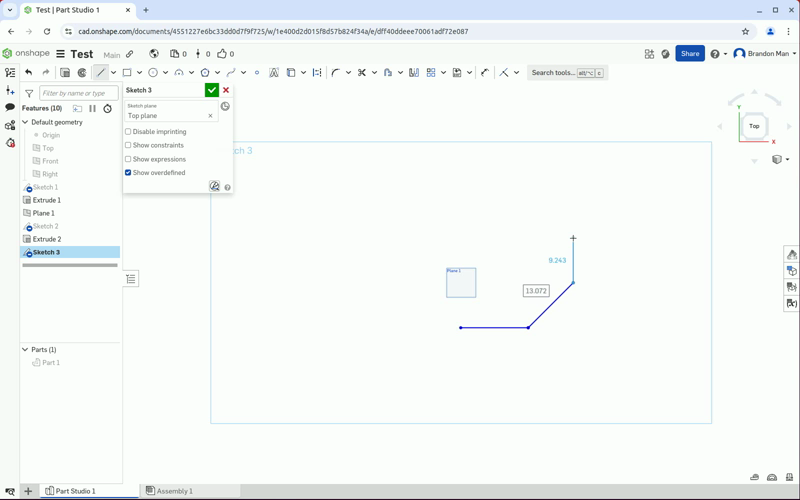
key_up(shift)
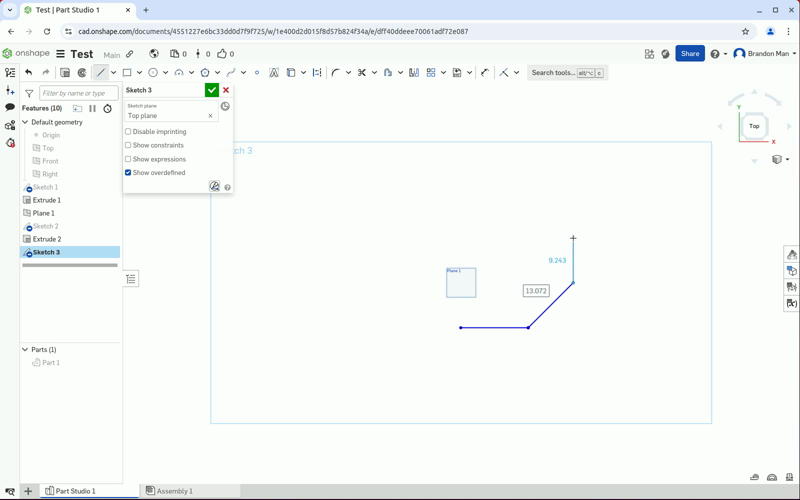
key_down(shift)
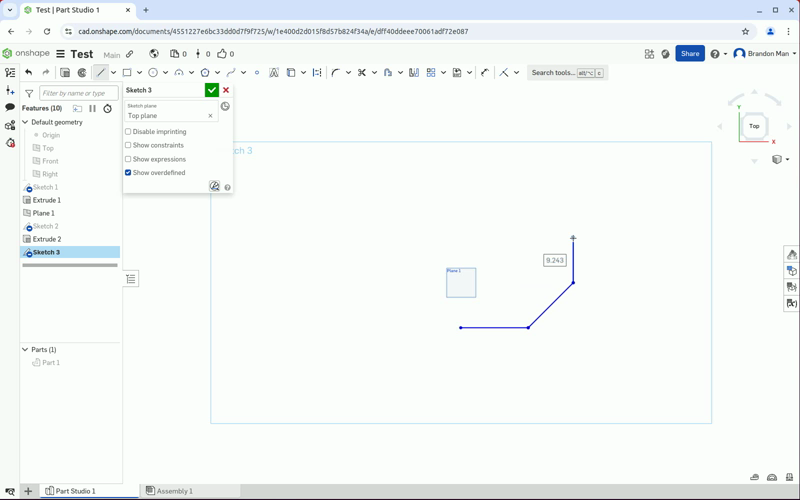
mouse_move(460, 237)
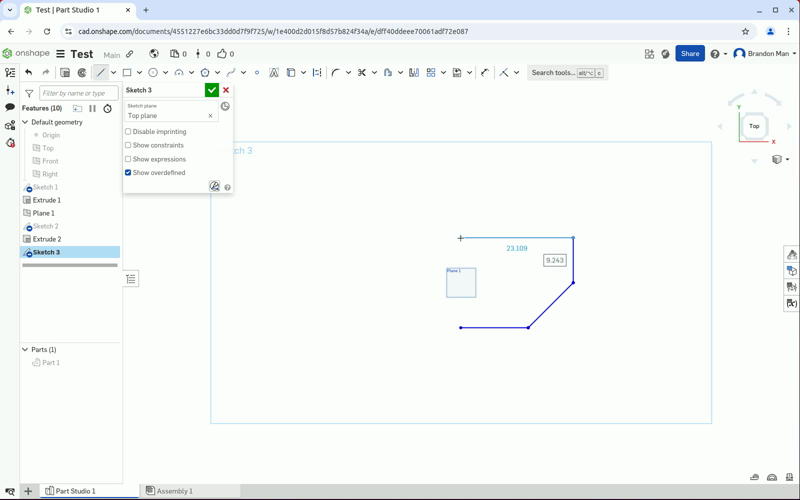
click(460, 237)
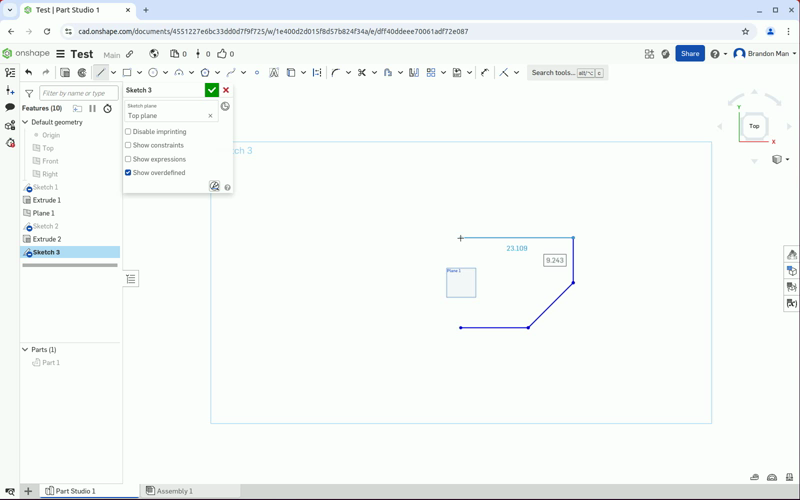
key_up(shift)
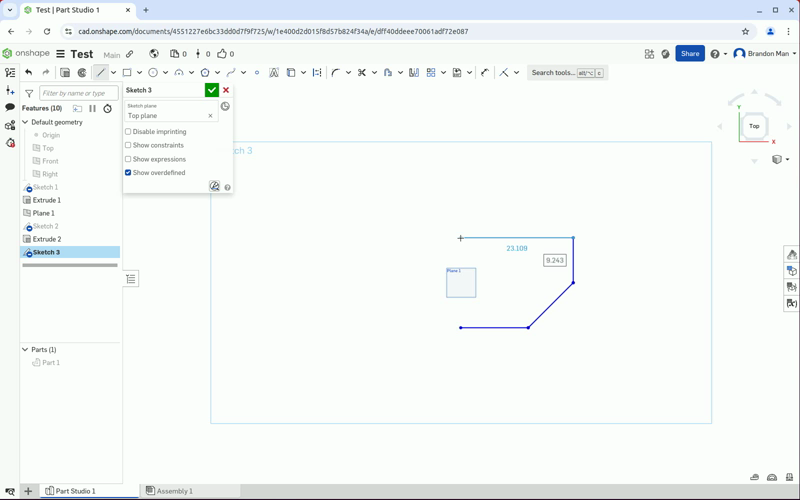
key(esc)
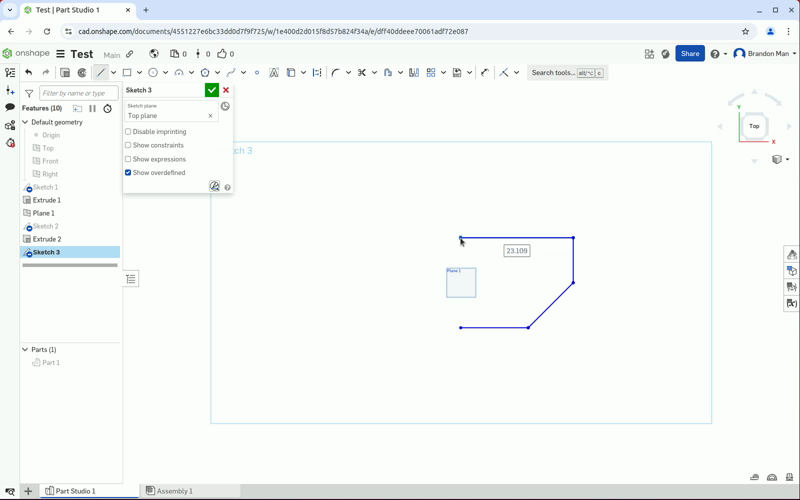
key(a)
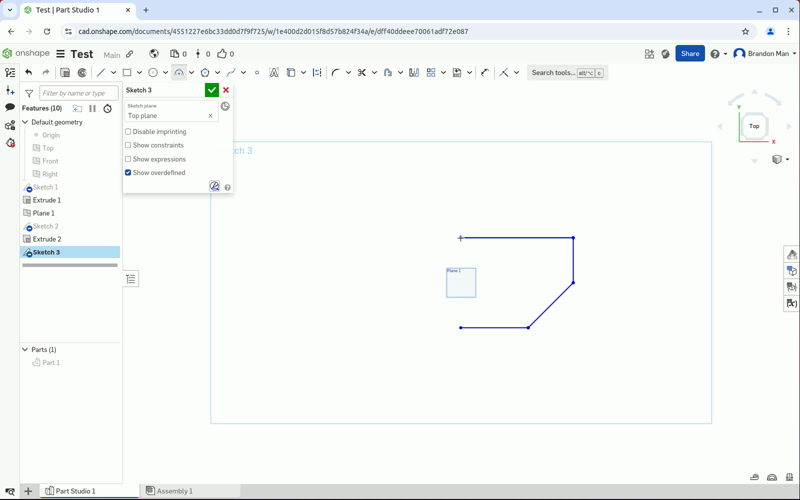
mouse_move(460, 237)
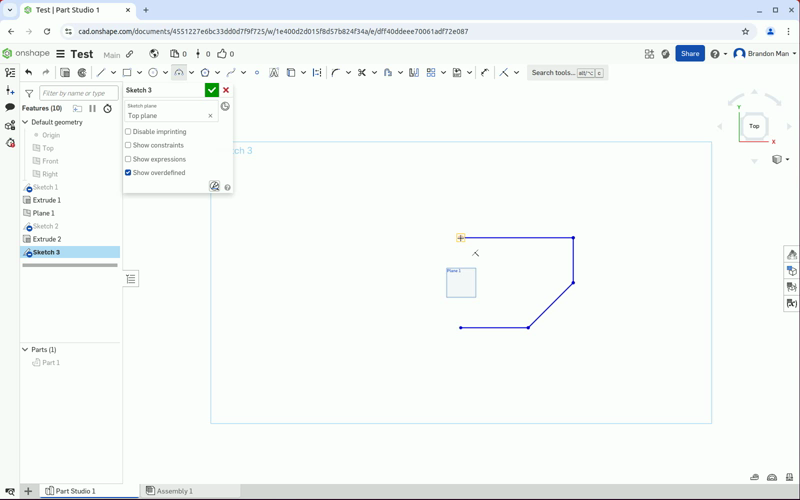
click(460, 237)
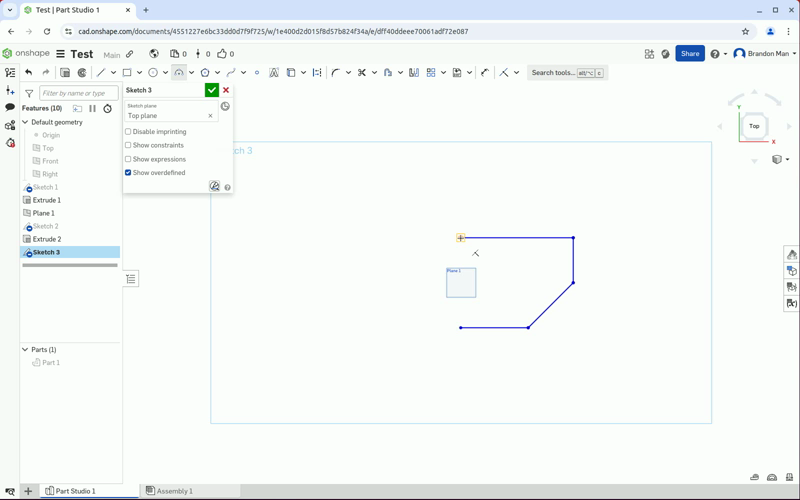
mouse_move(460, 327)
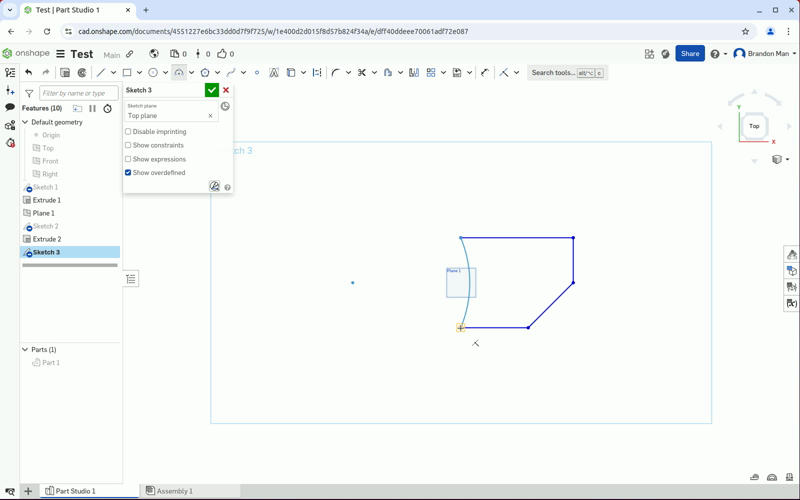
click(460, 327)
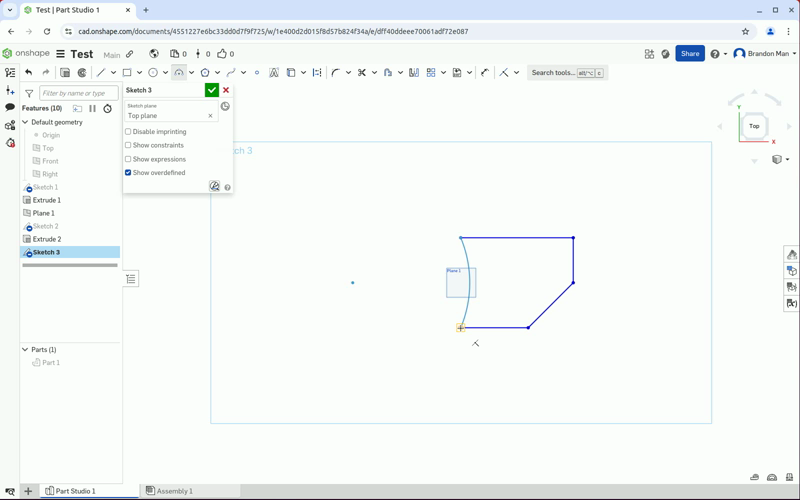
key_down(shift)
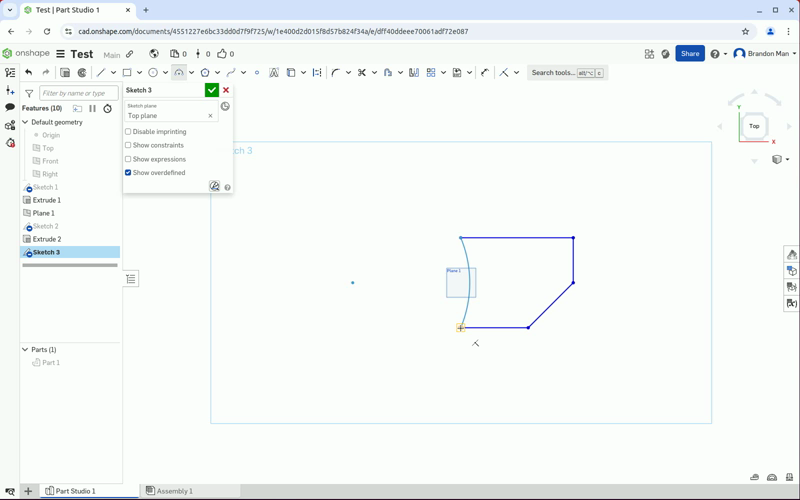
mouse_move(415, 282)
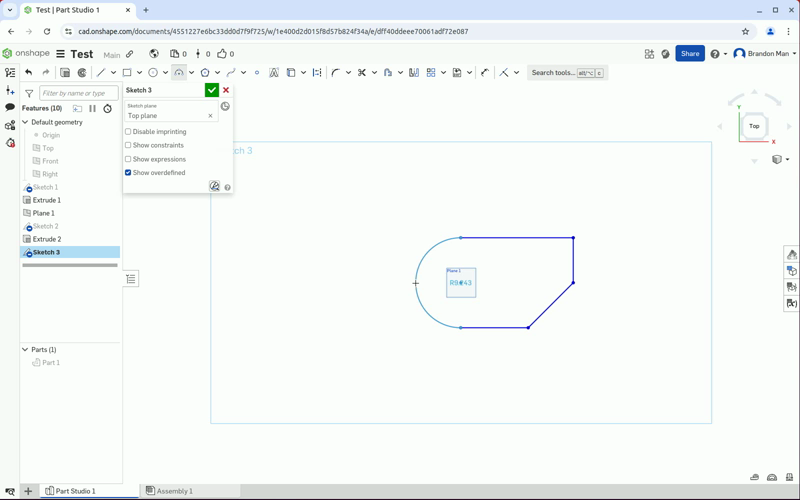
click(415, 282)
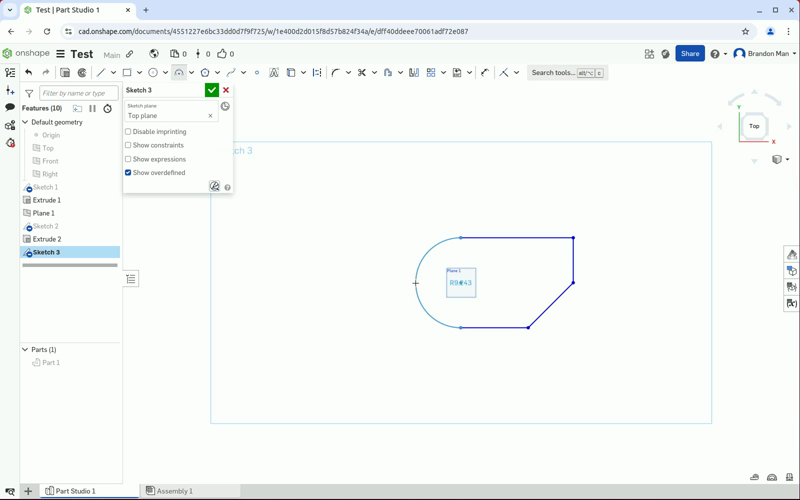
key_up(shift)
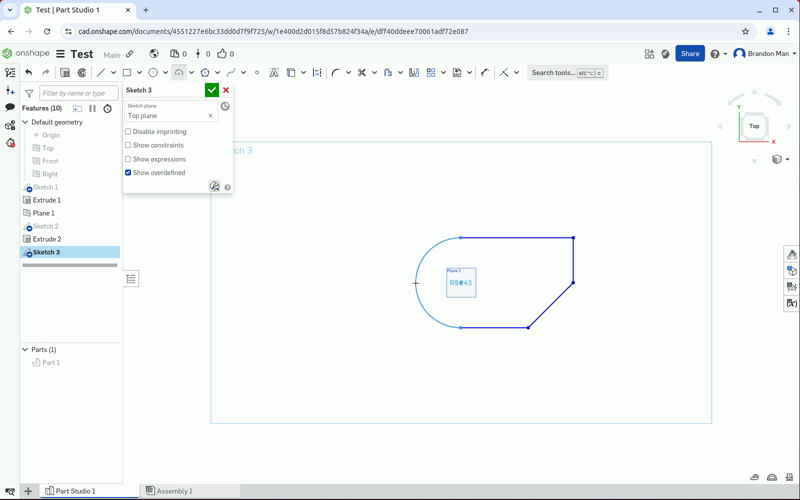
key(esc)
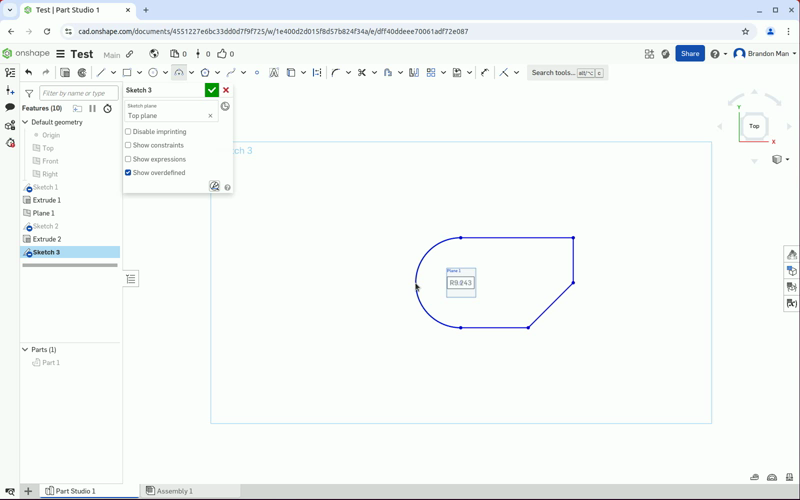
mouse_move(441, 308)
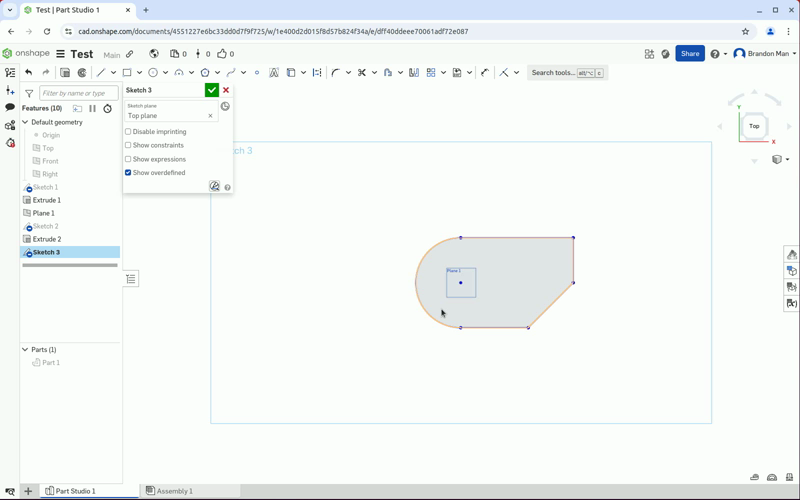
click(441, 308)
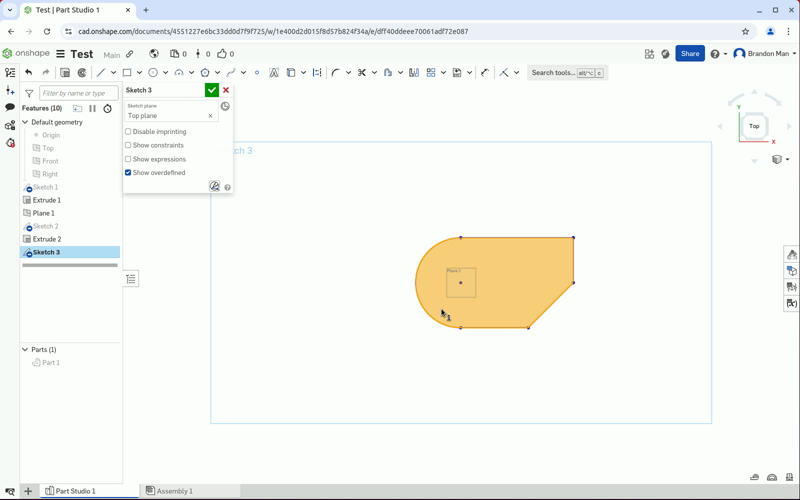
mouse_move(73, 352)
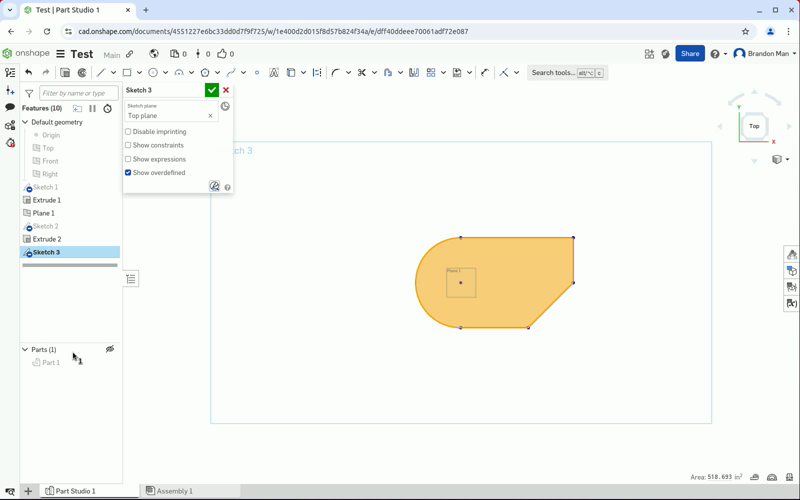
key(shift+y)
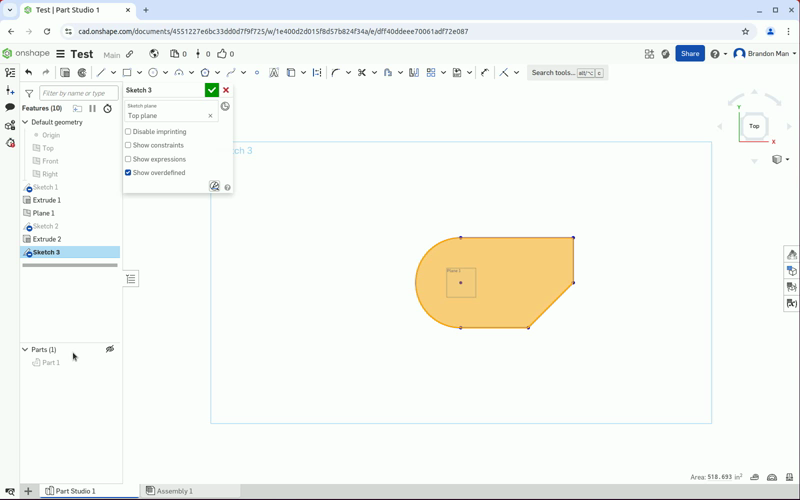
key(shift+e)
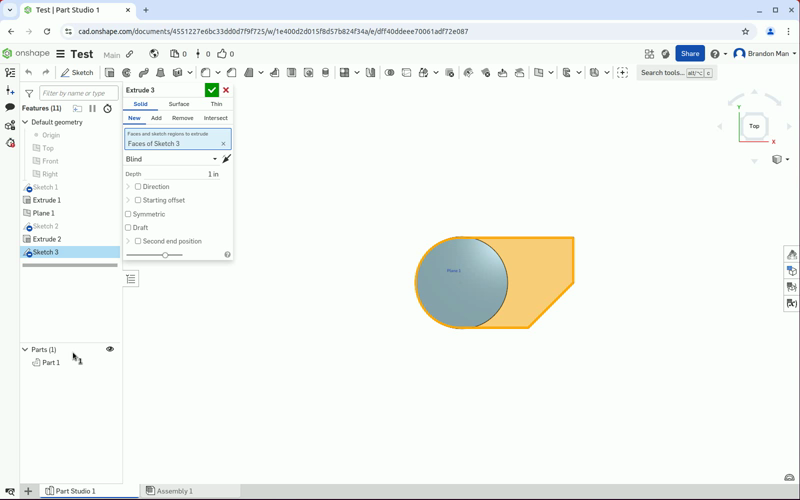
mouse_move(143, 106)
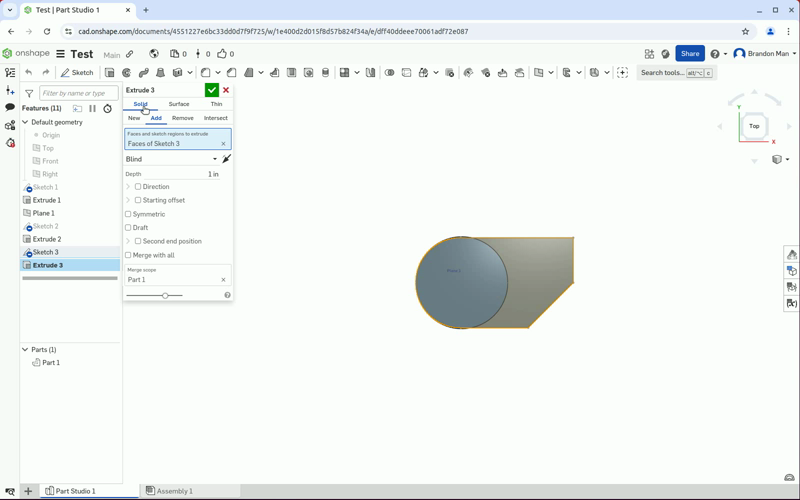
click(143, 106)
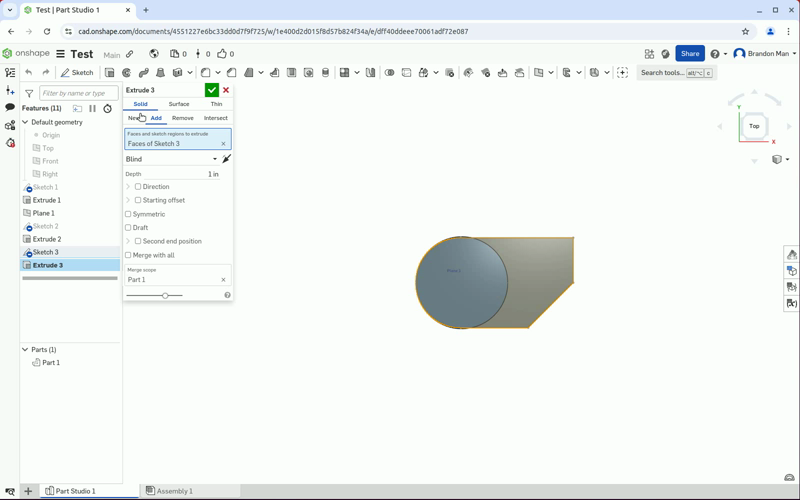
mouse_move(137, 120)
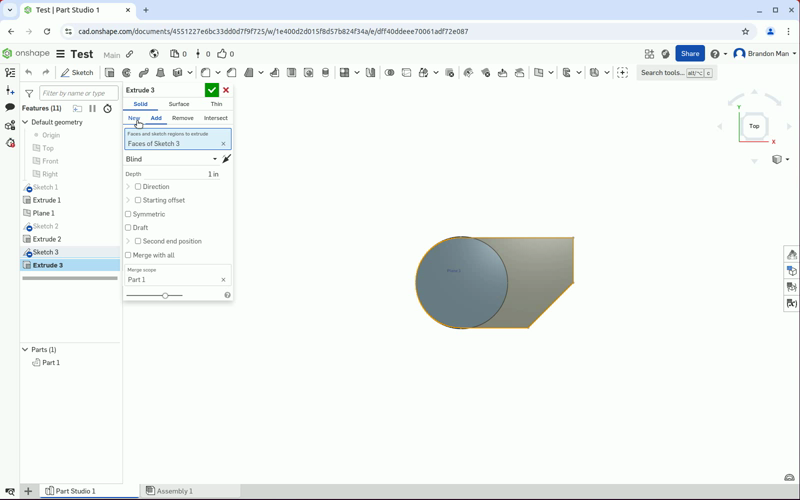
click(137, 120)
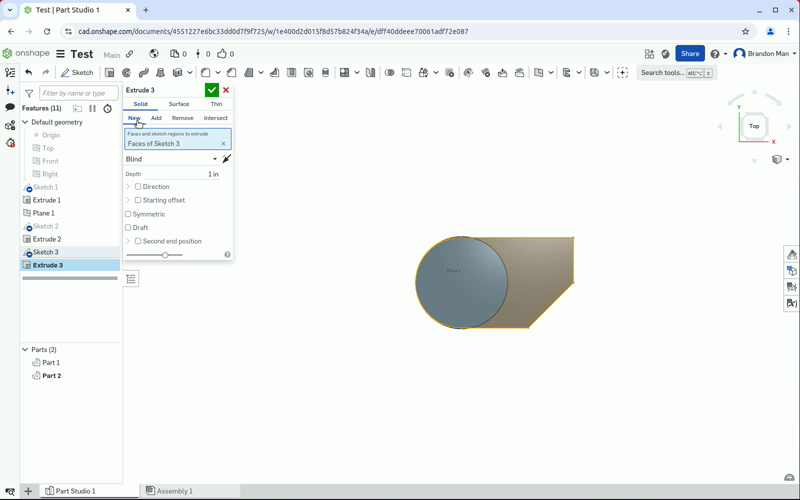
key(tab, 4)
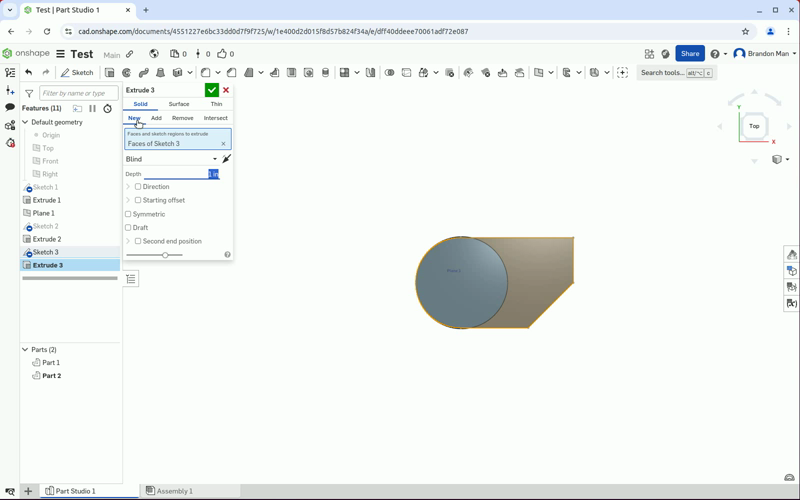
text(4.574)
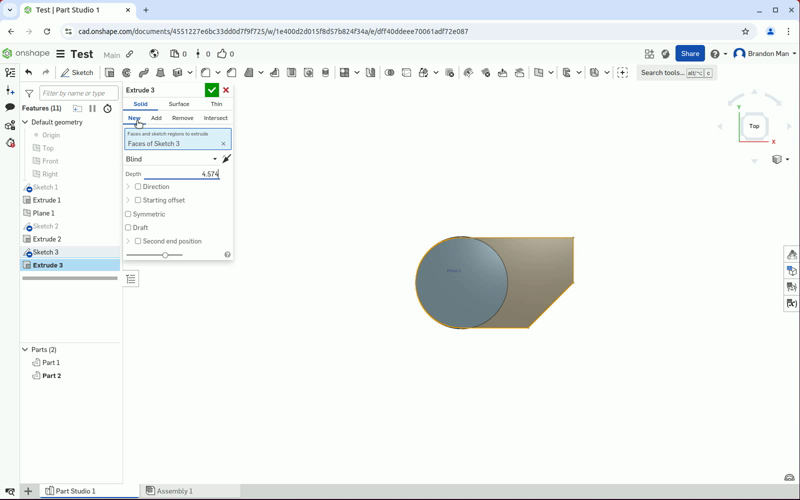
key(enter)
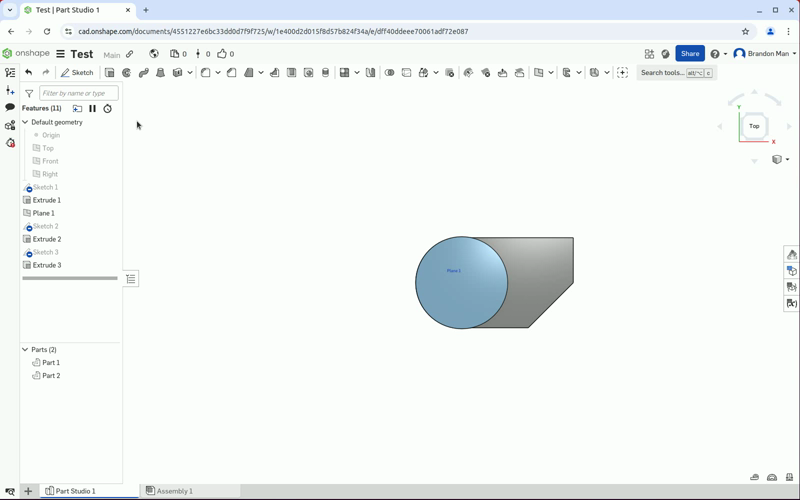
key(shift+h)
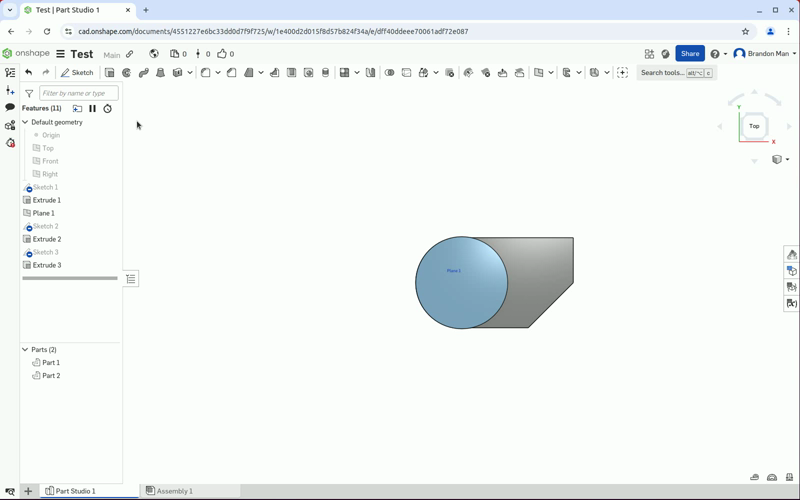
key(shift+h)
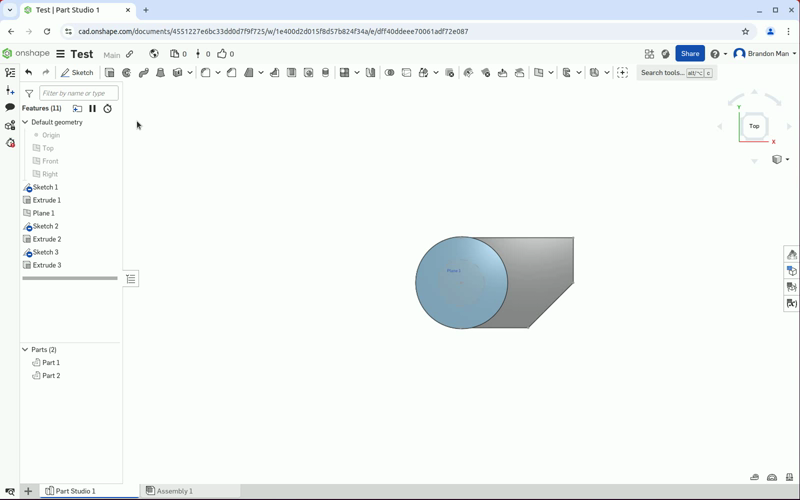
key(shift+7)
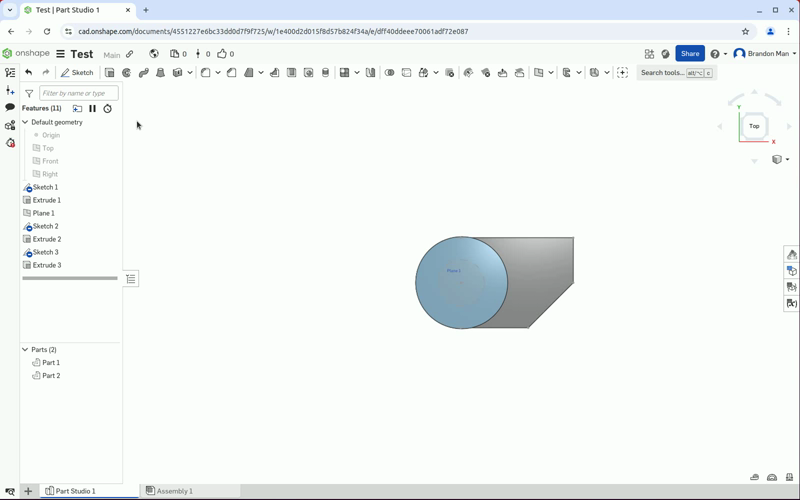
key(up, 3)
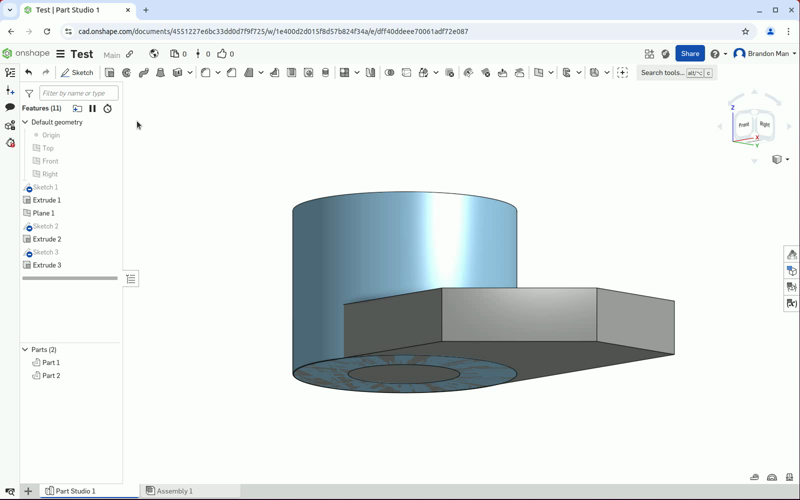
key(left, 3)
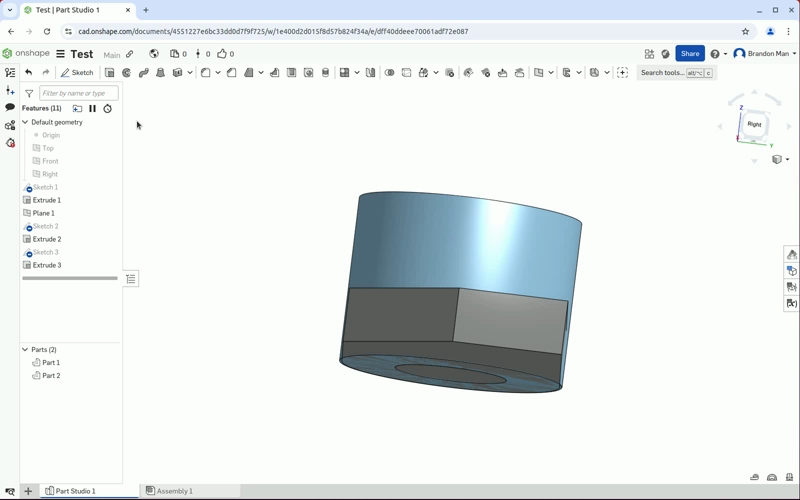
key(right, 3)
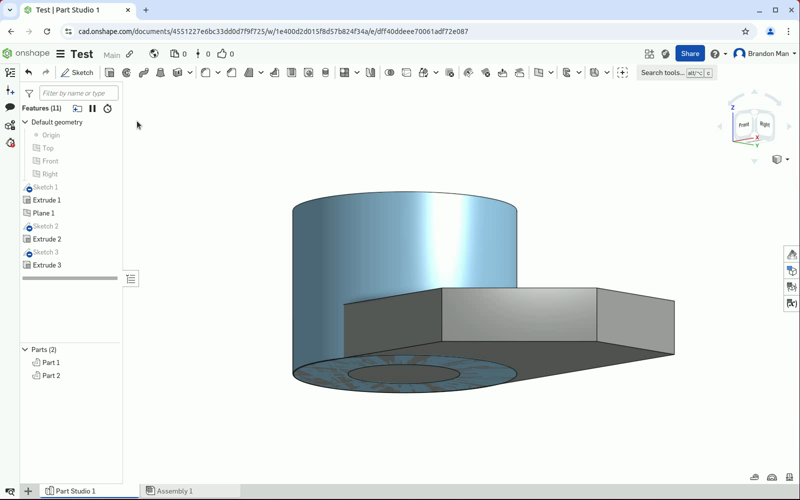
key(down, 3)
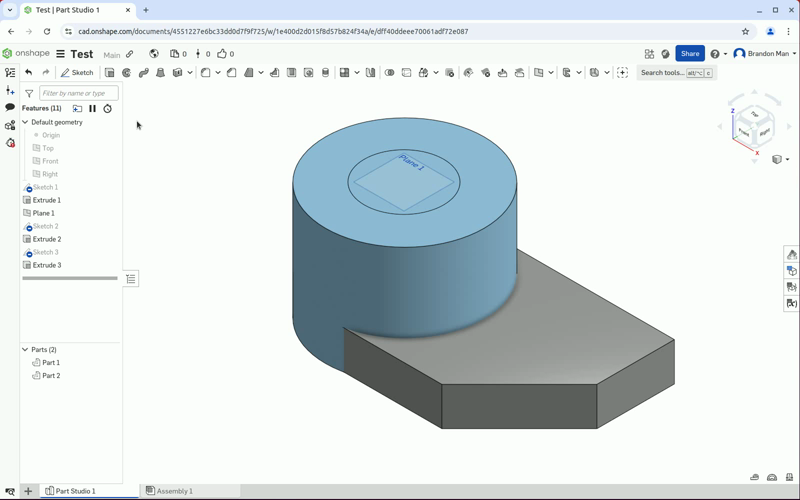
mouse_move(73, 189)
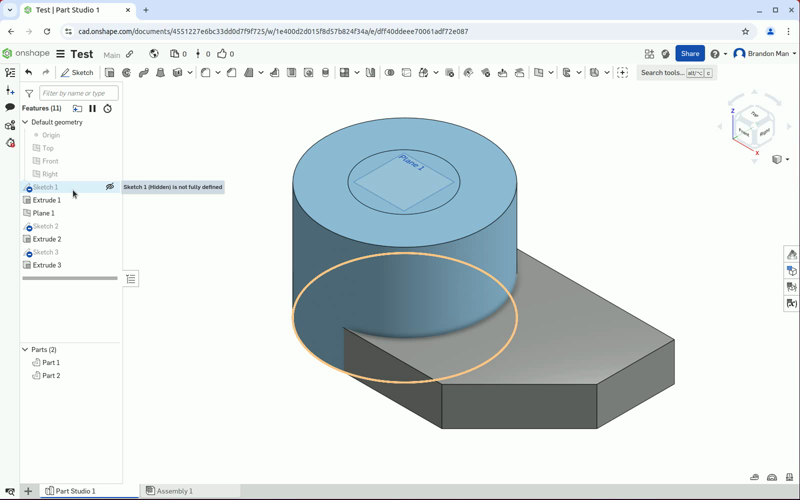
click(73, 189)